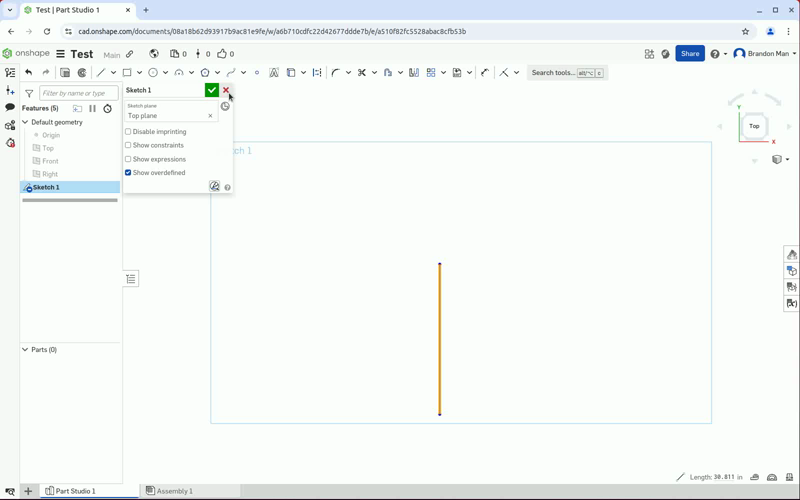
key(shift+h)
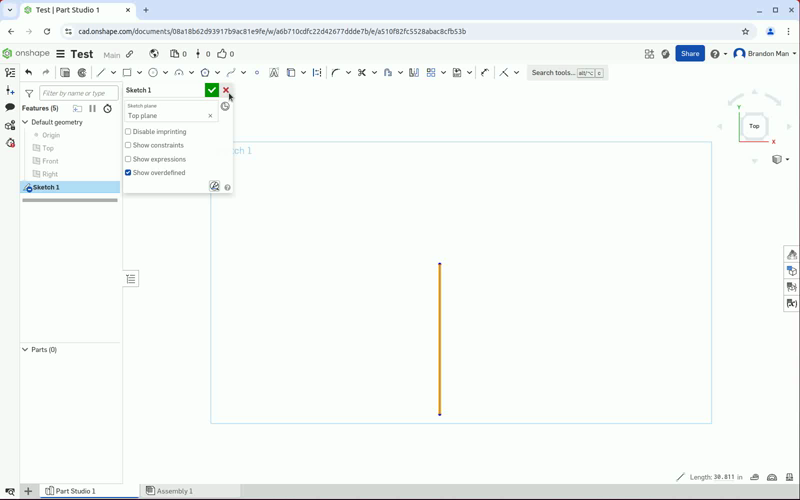
key(shift+s)
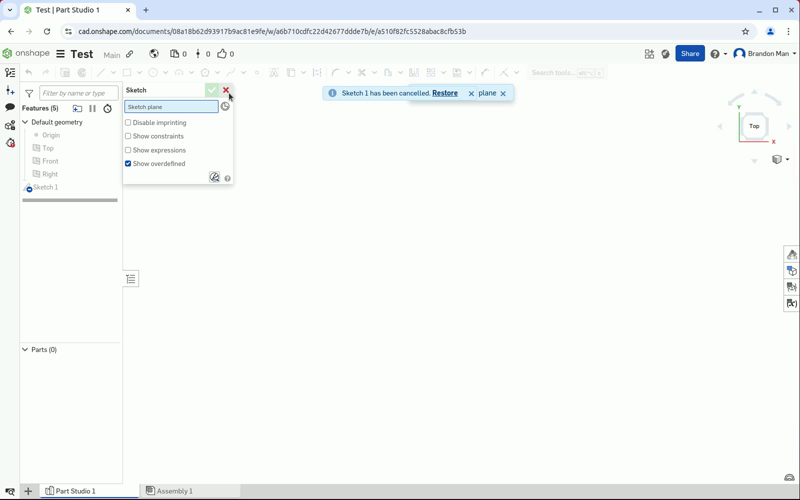
mouse_move(73, 150)
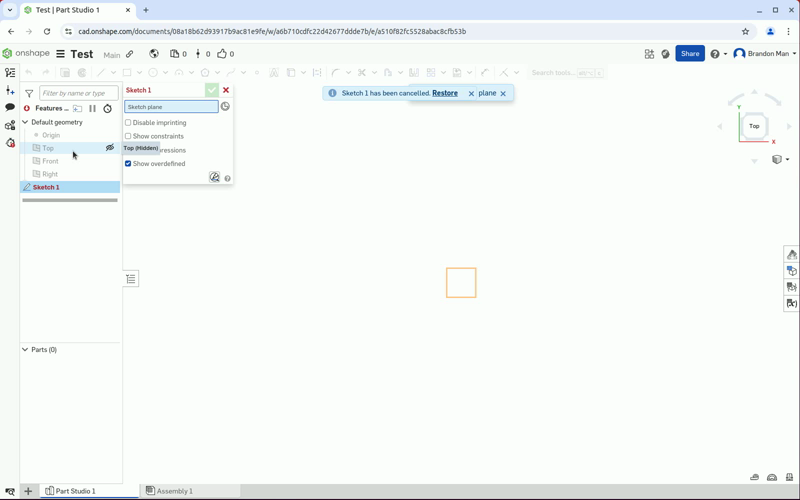
click(73, 150)
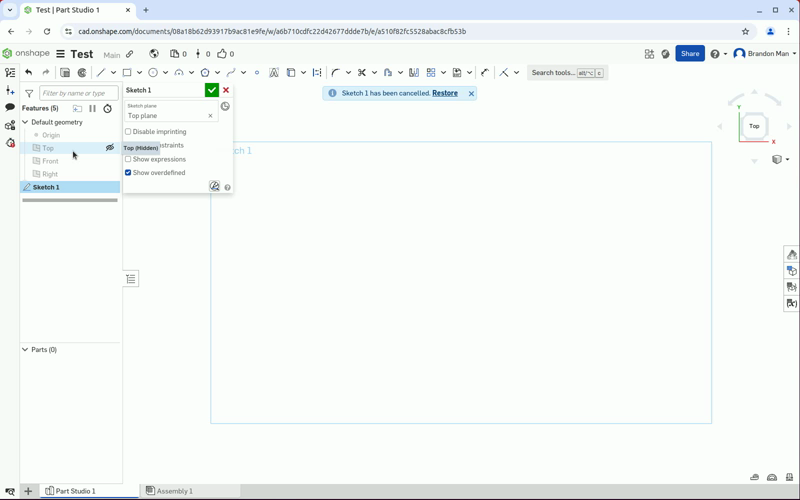
mouse_move(73, 352)
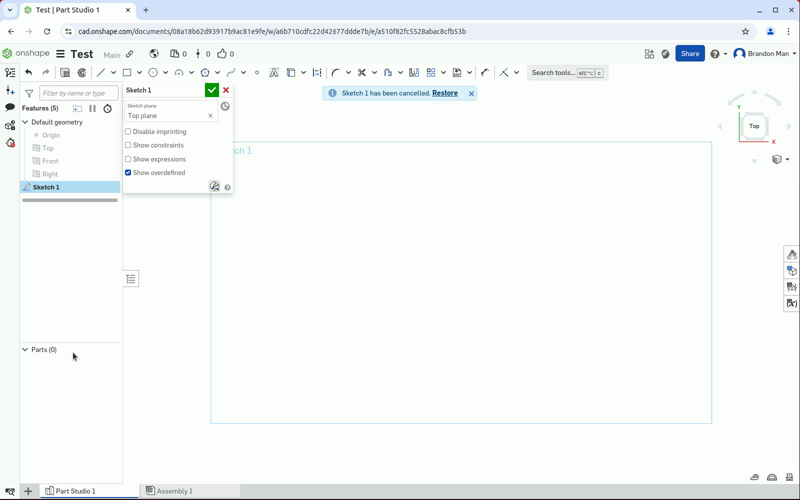
key(y)
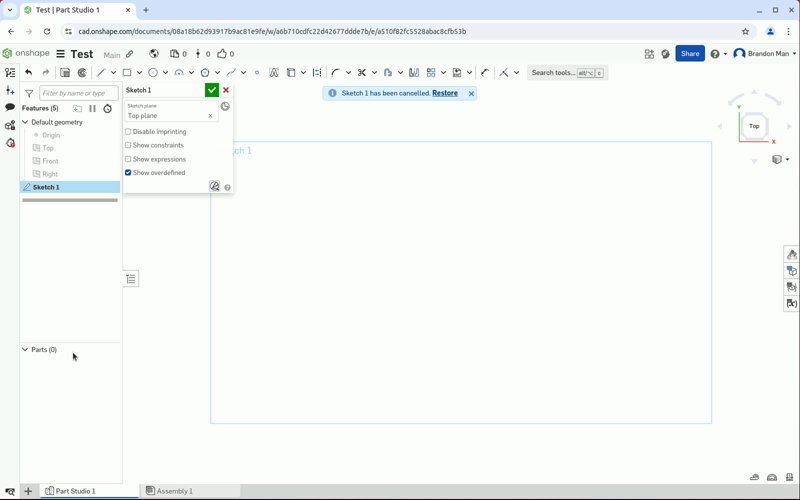
key(c)
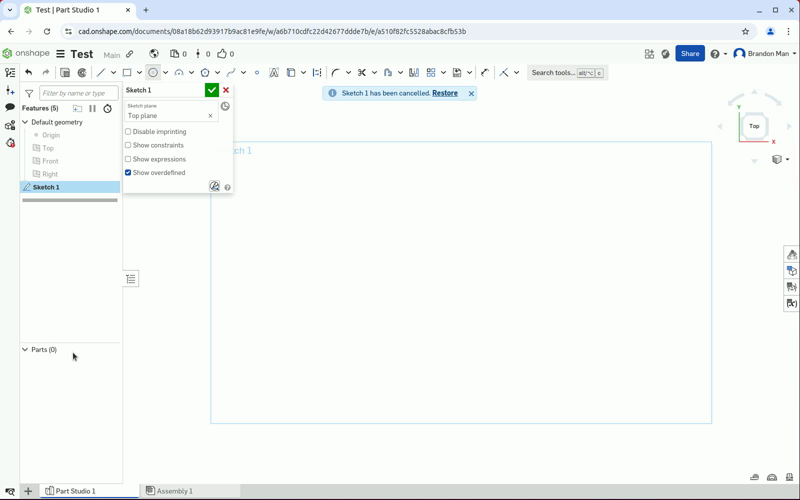
key_down(shift)
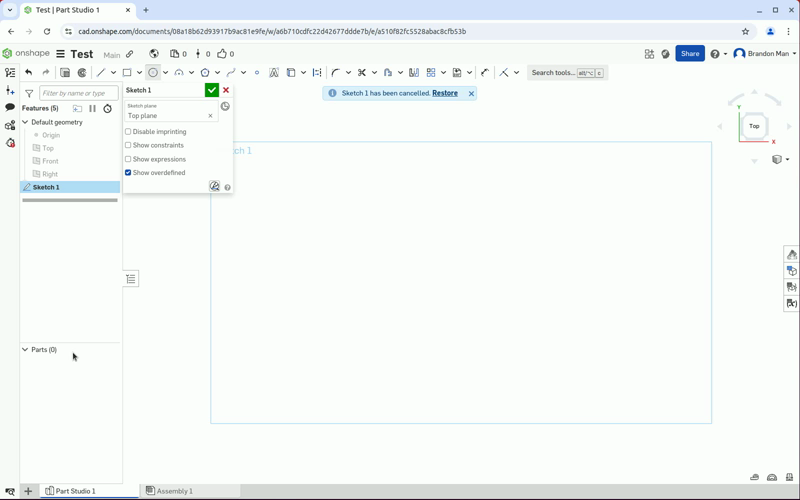
mouse_move(461, 282)
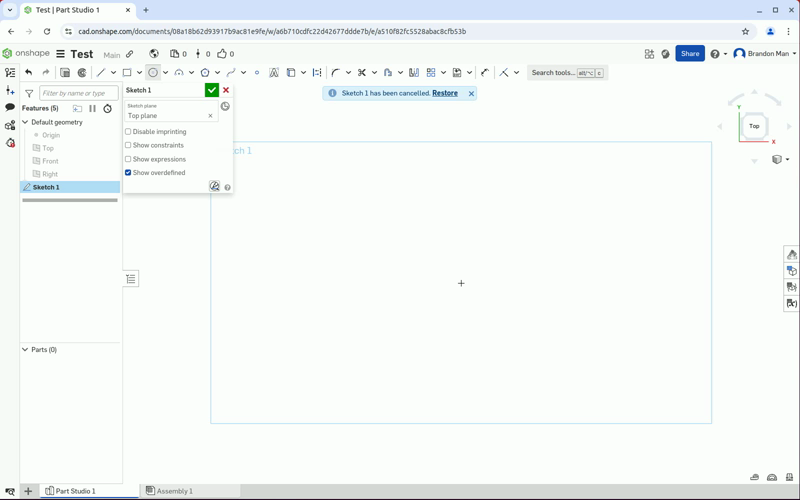
click(461, 282)
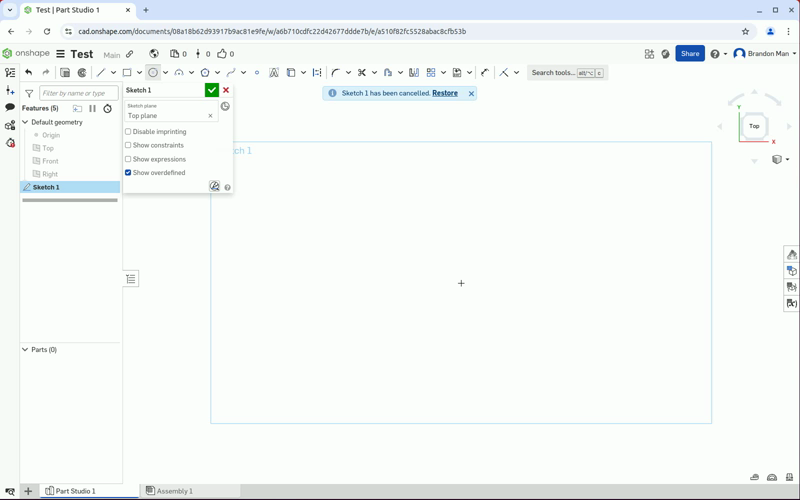
key_up(shift)
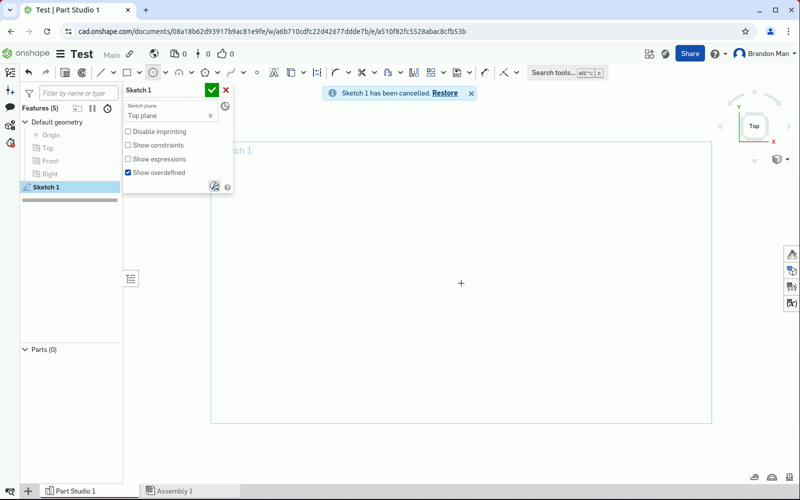
mouse_move(472, 282)
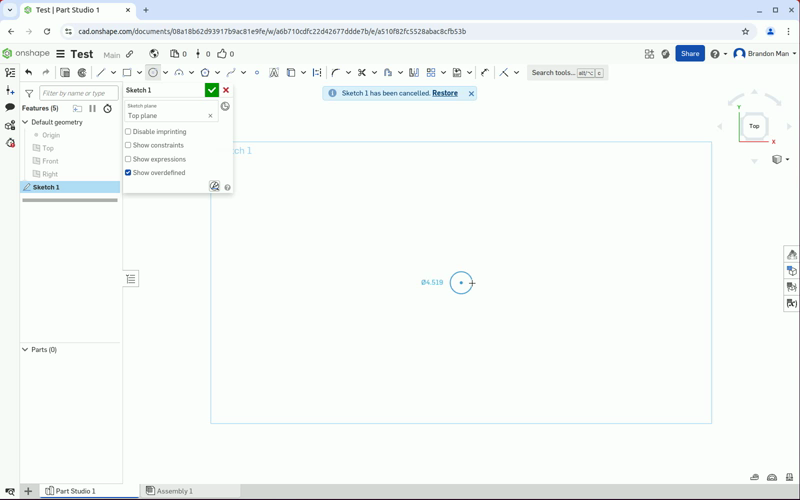
click(472, 282)
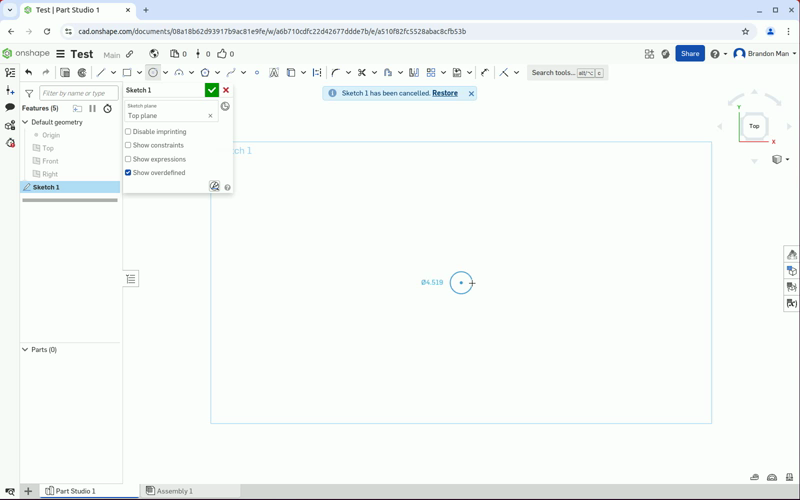
key(esc)
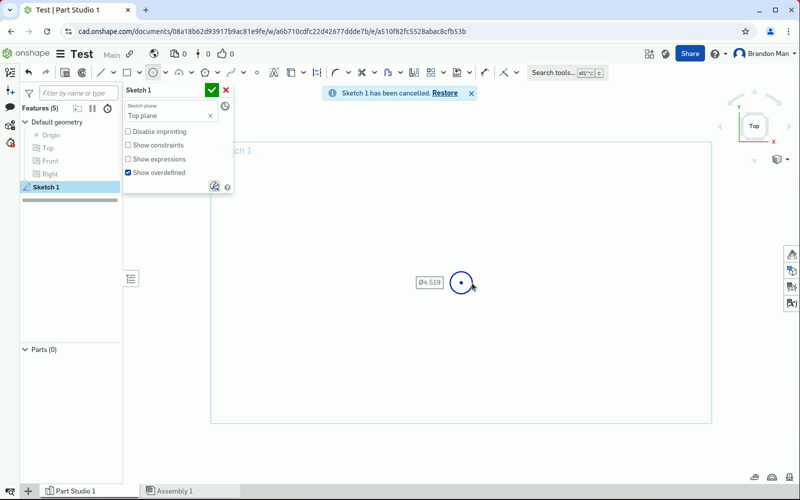
key(c)
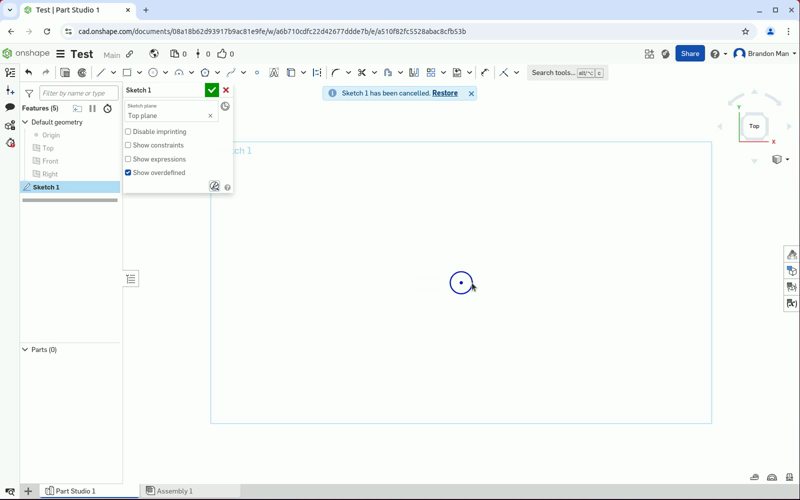
key_down(shift)
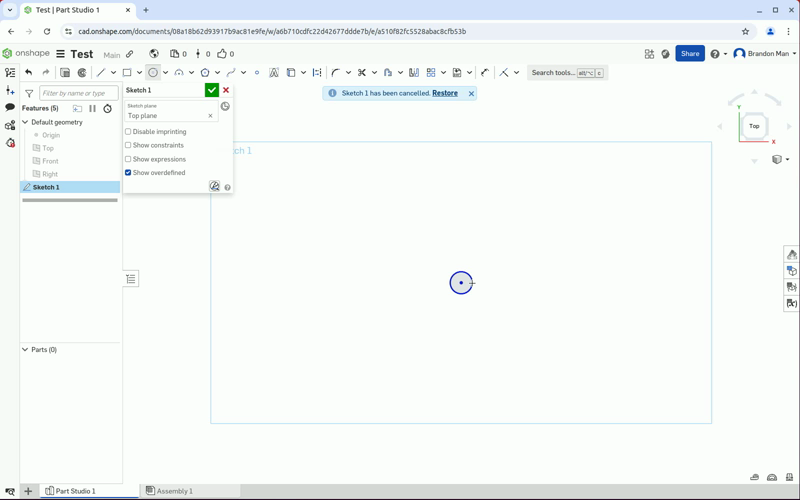
mouse_move(461, 282)
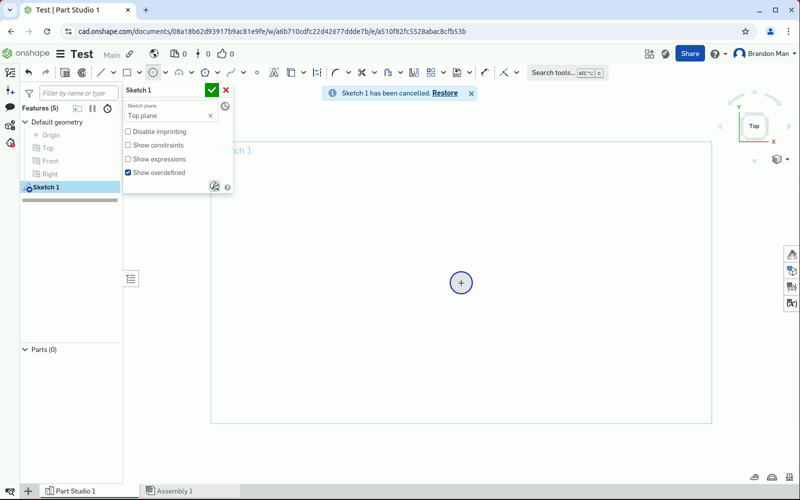
click(461, 282)
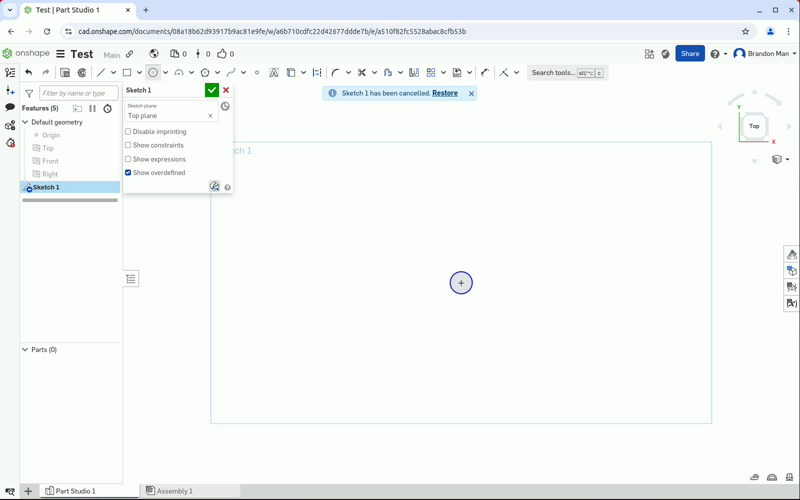
key_up(shift)
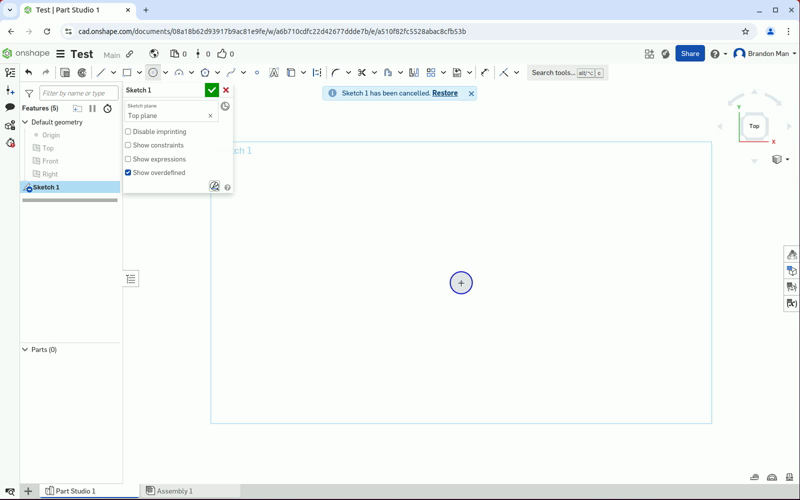
mouse_move(471, 282)
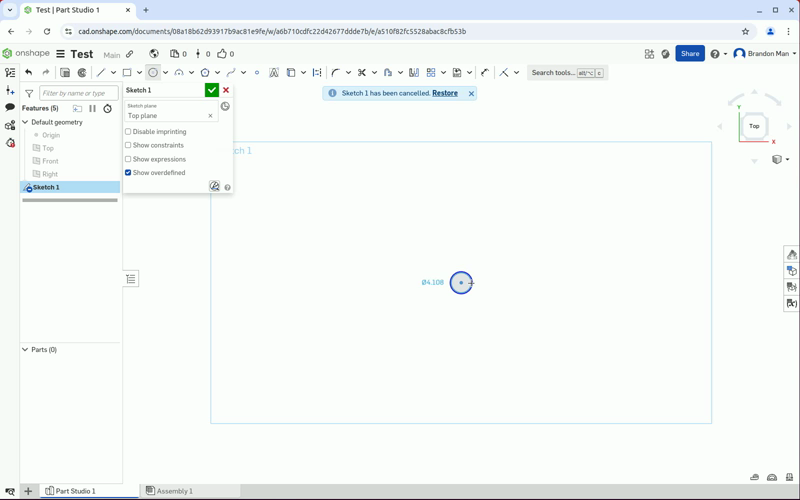
scroll(6)
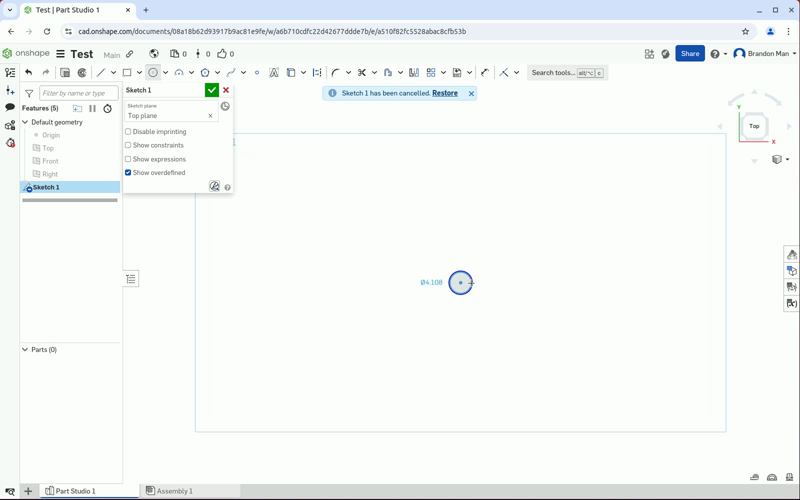
scroll(6)
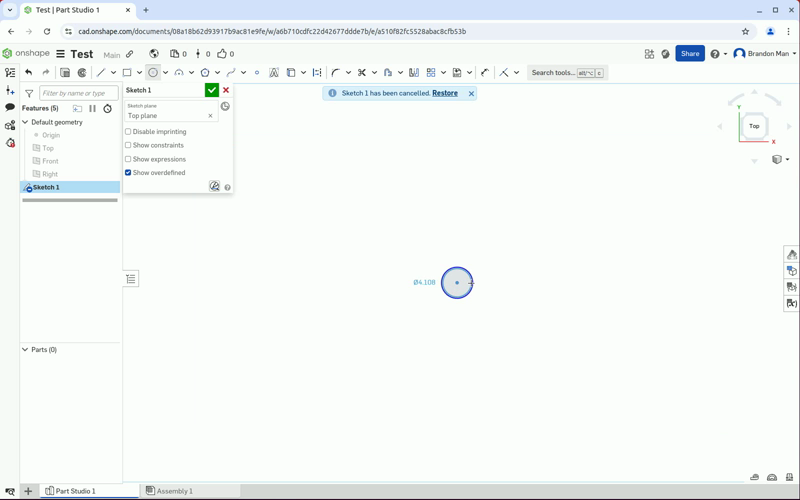
scroll(6)
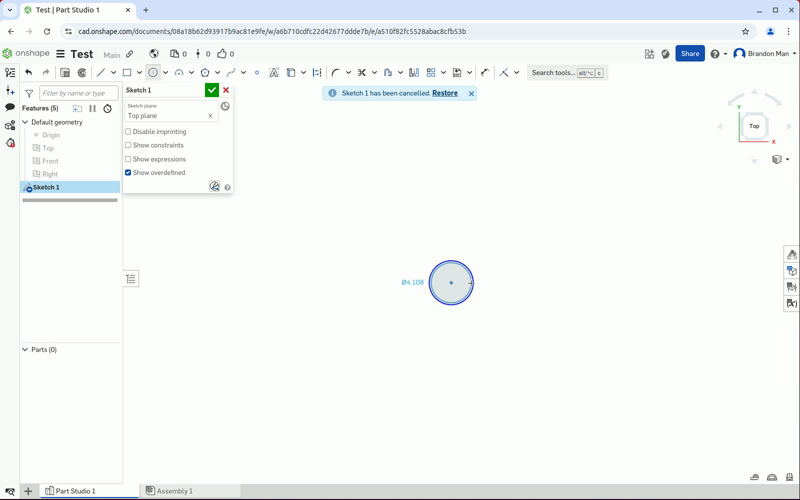
scroll(6)
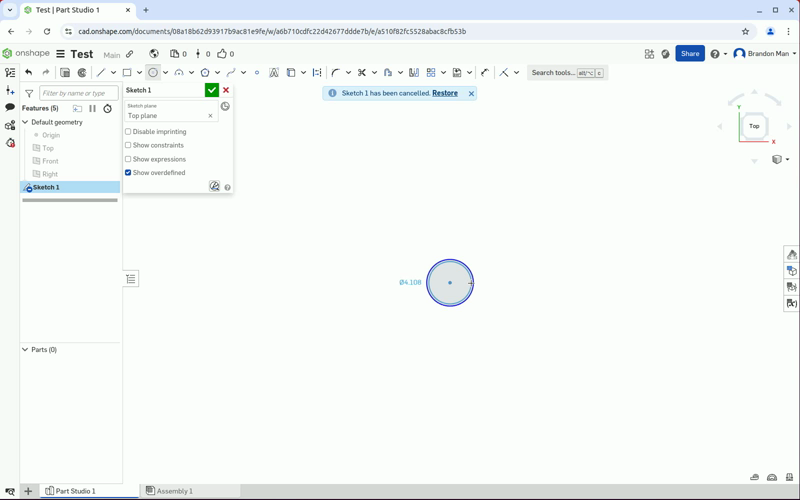
scroll(6)
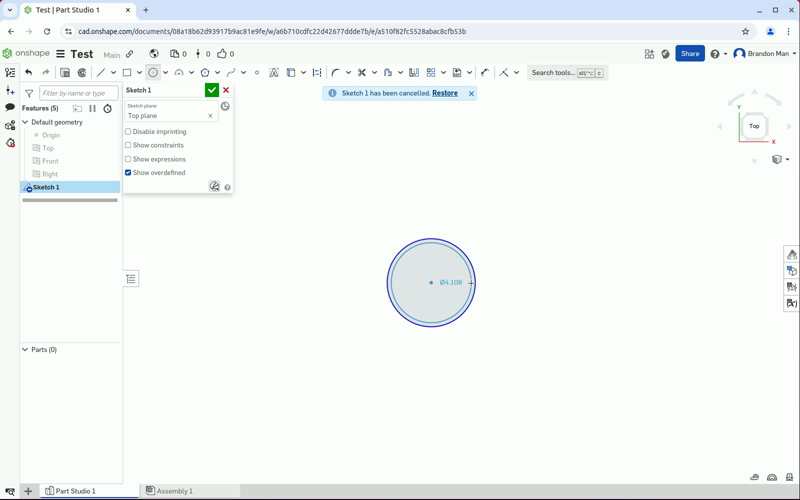
scroll(6)
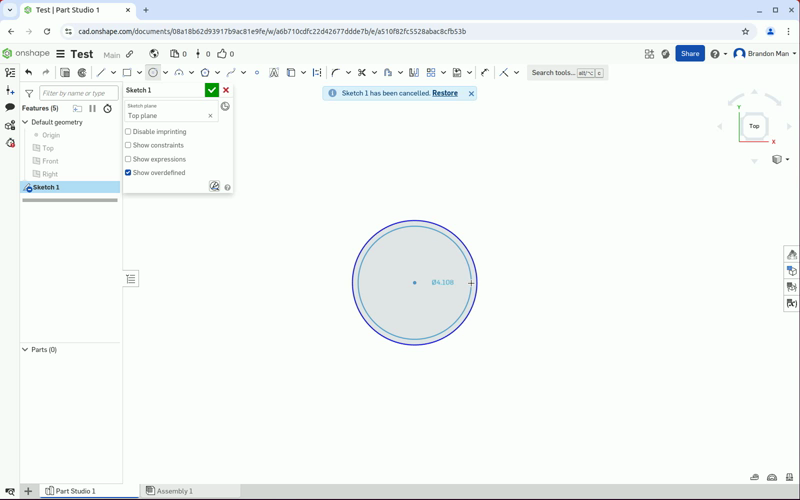
scroll(6)
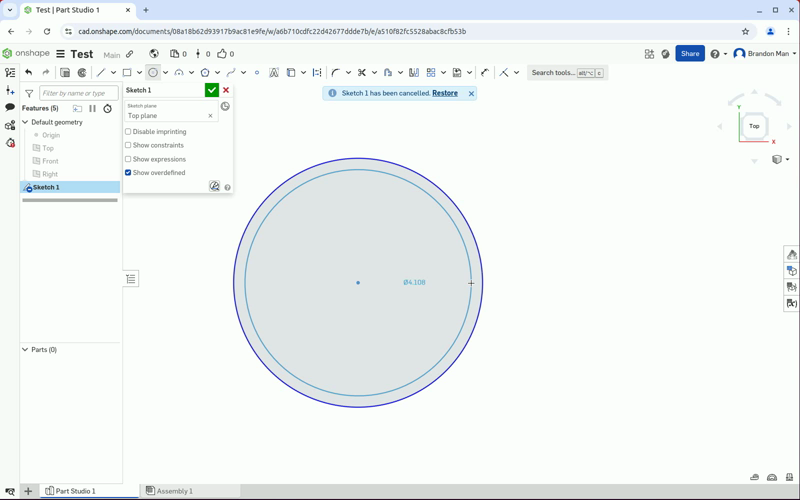
click(471, 282)
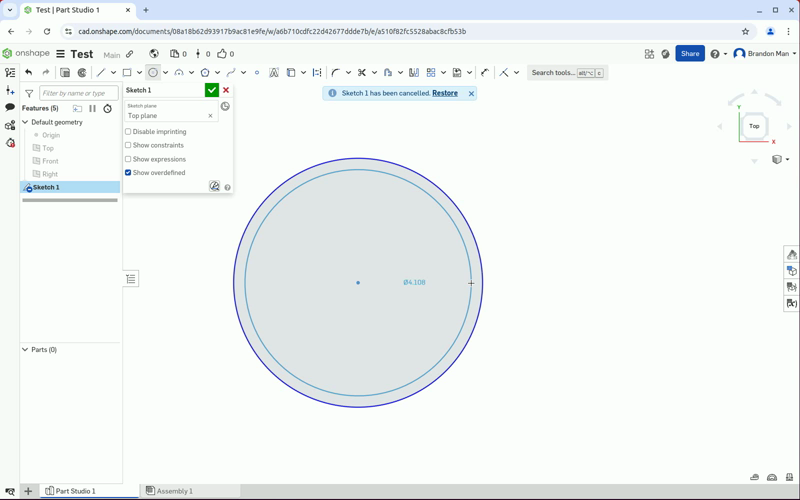
scroll(-6)
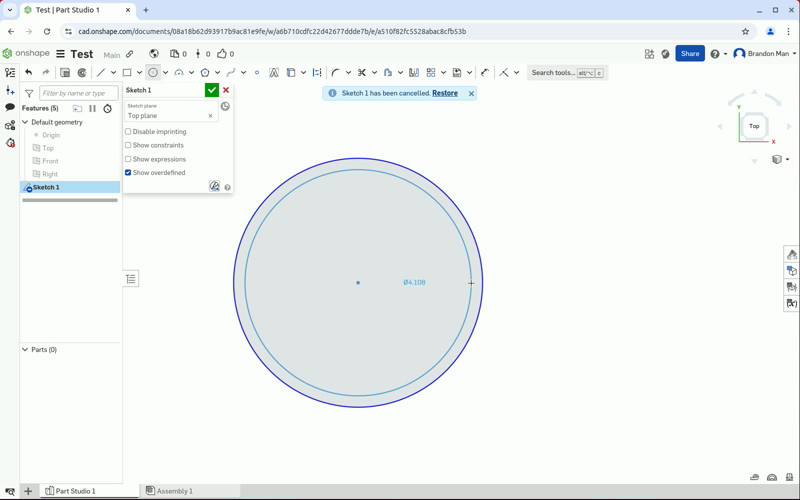
scroll(-6)
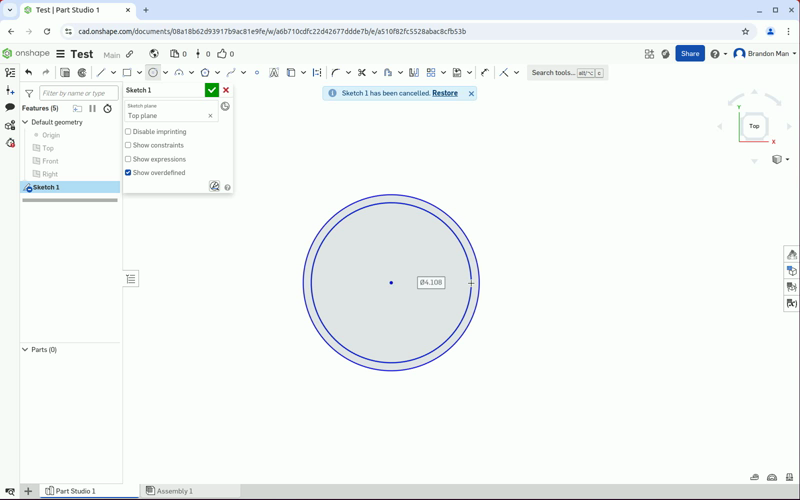
scroll(-6)
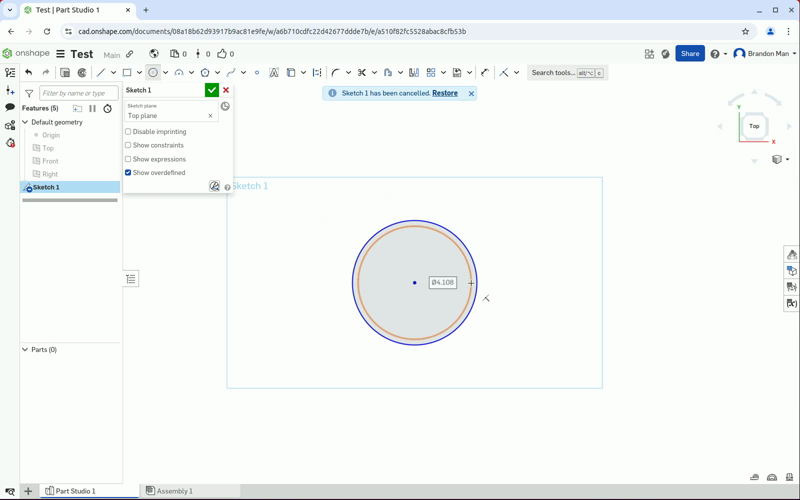
scroll(-6)
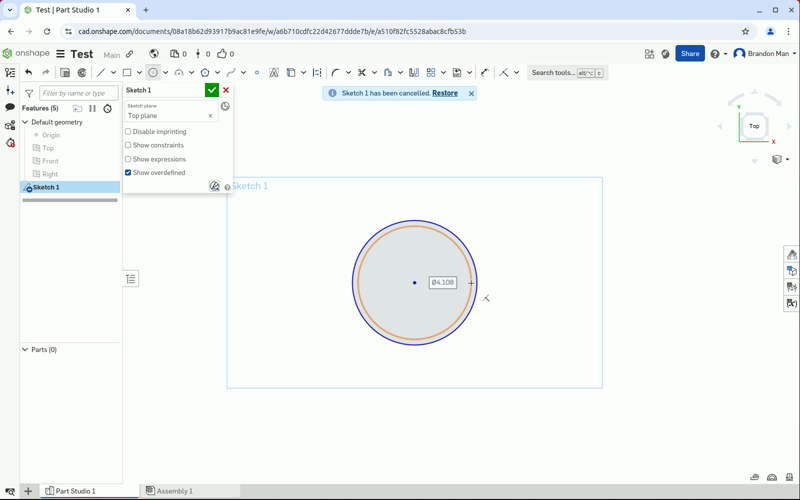
scroll(-6)
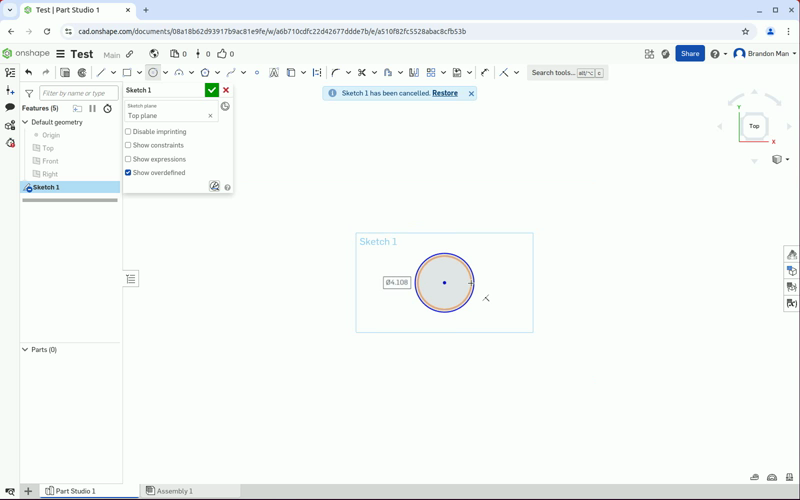
scroll(-6)
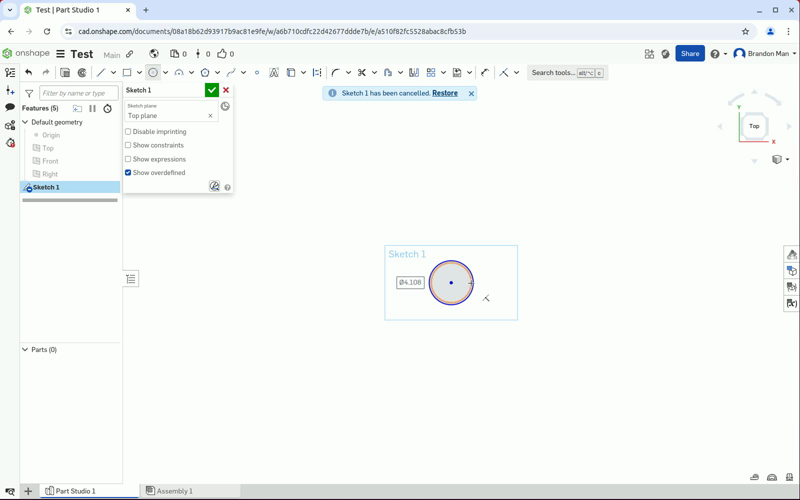
scroll(-6)
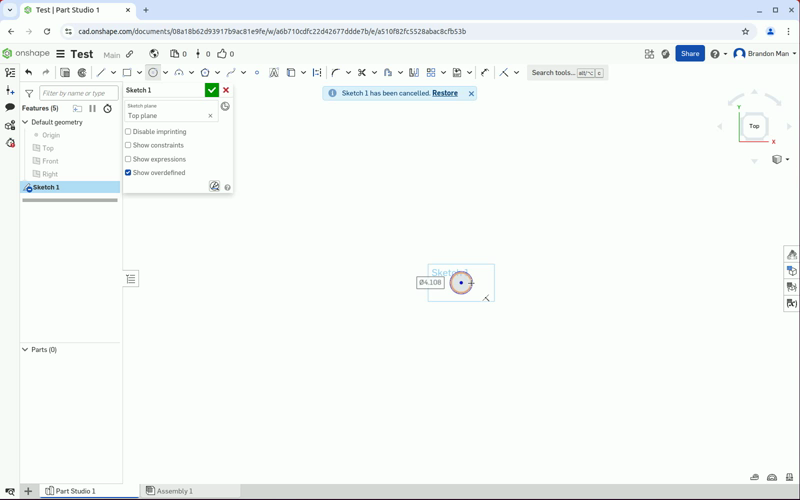
key(esc)
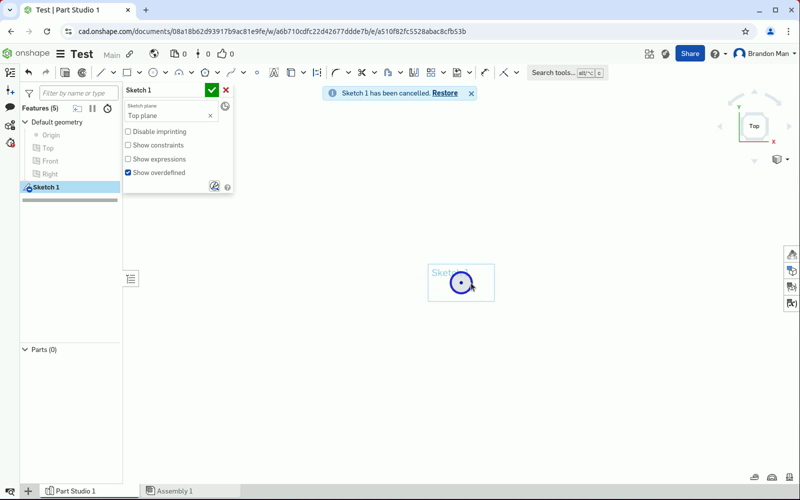
mouse_move(466, 274)
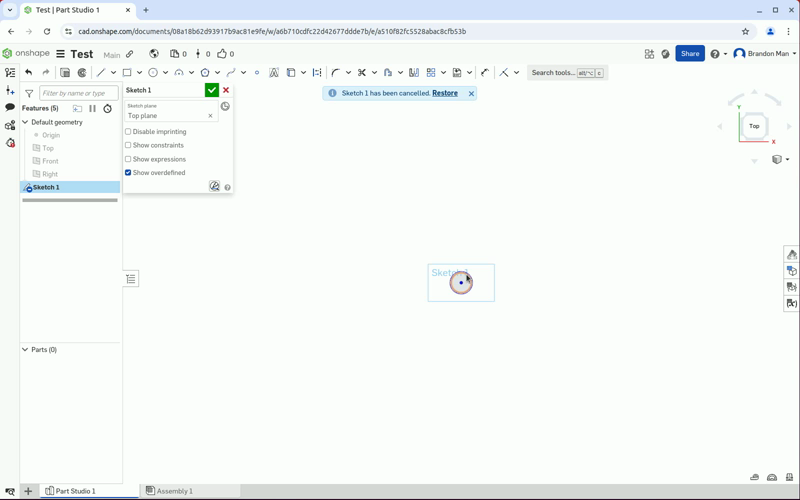
scroll(6)
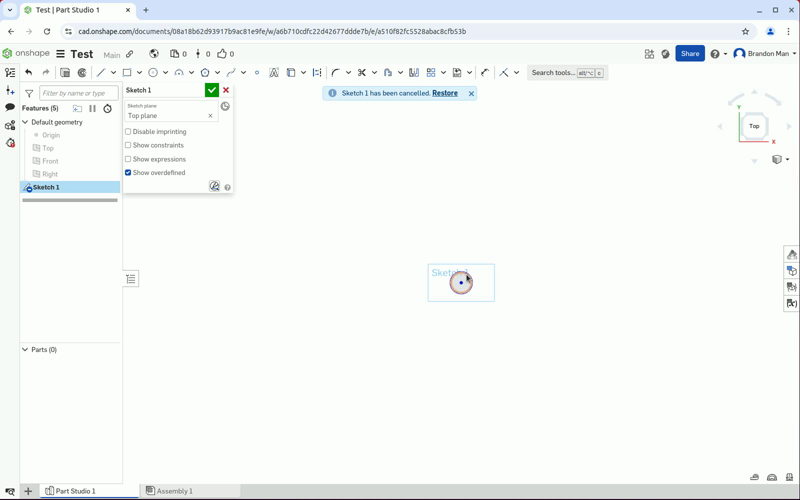
scroll(6)
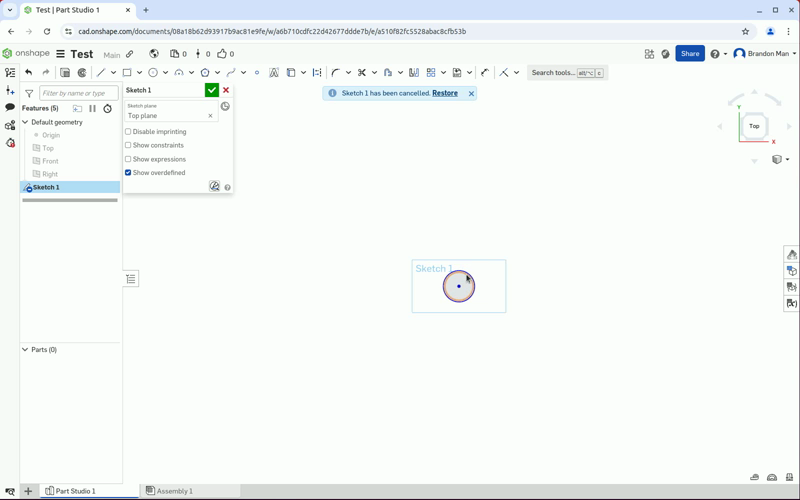
scroll(6)
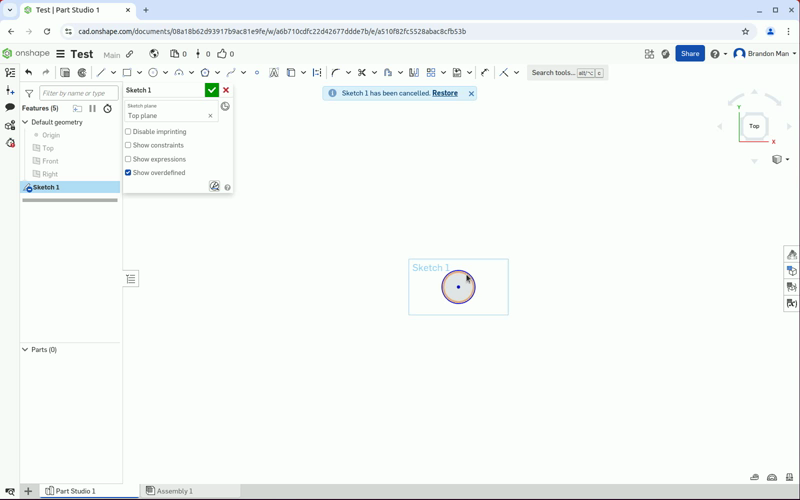
scroll(6)
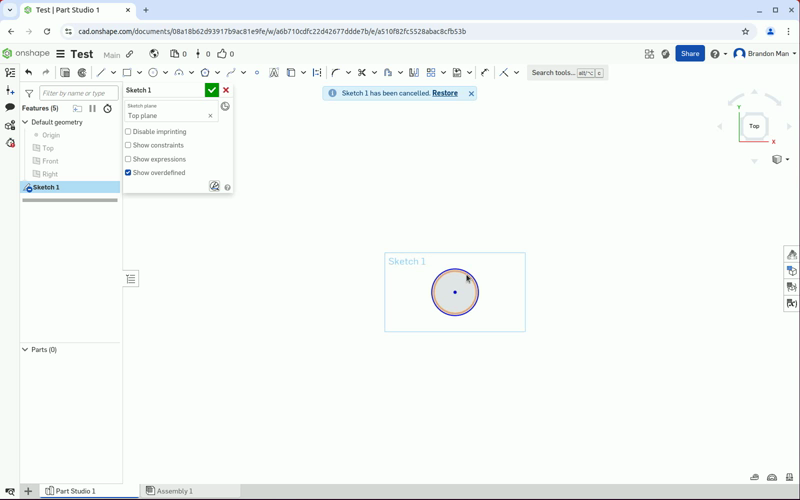
scroll(6)
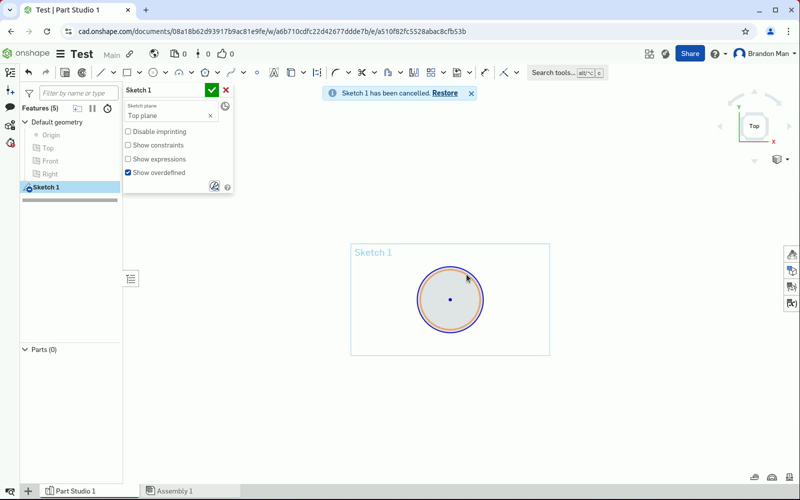
scroll(6)
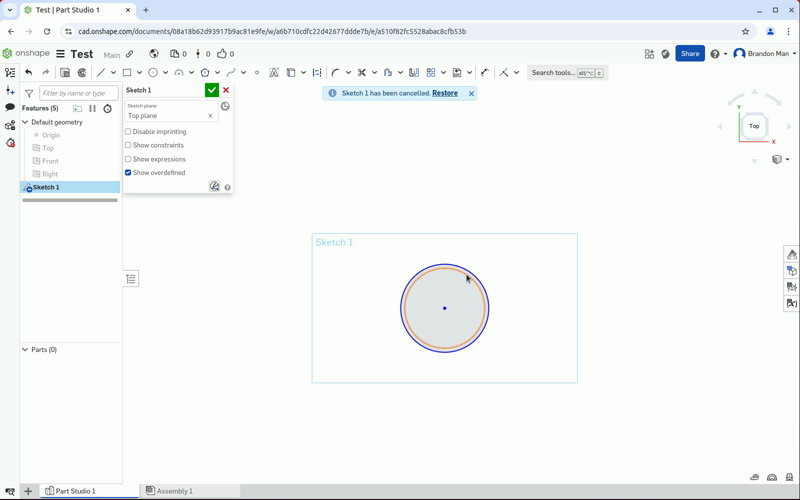
scroll(6)
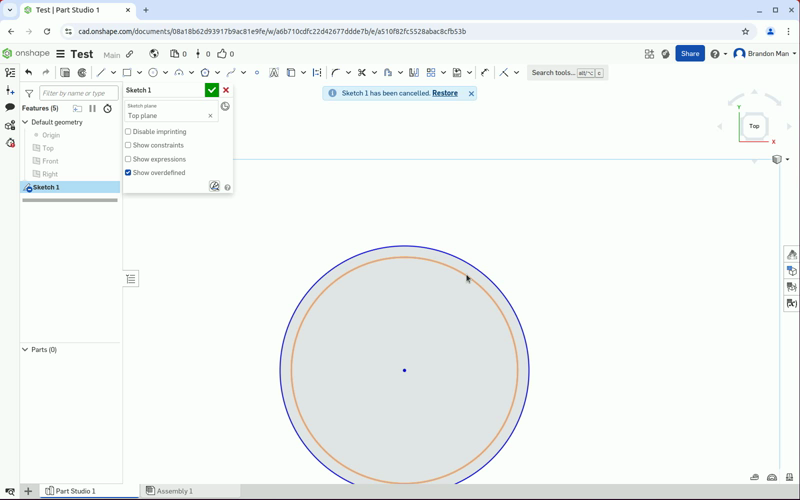
click(466, 274)
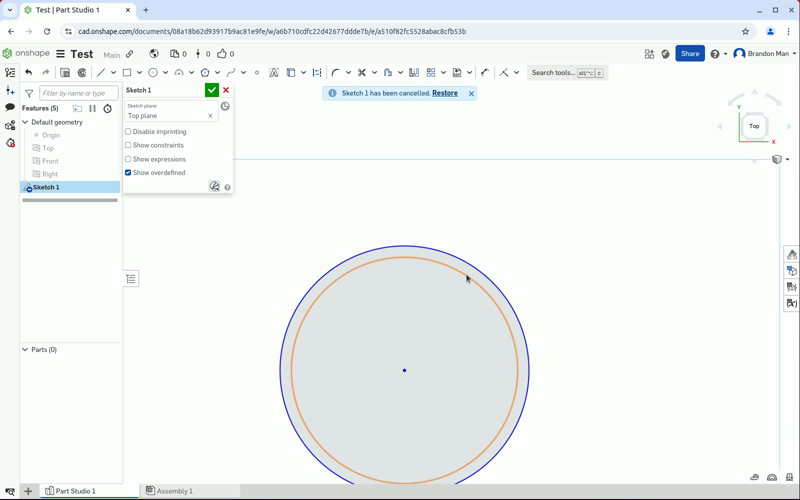
scroll(-6)
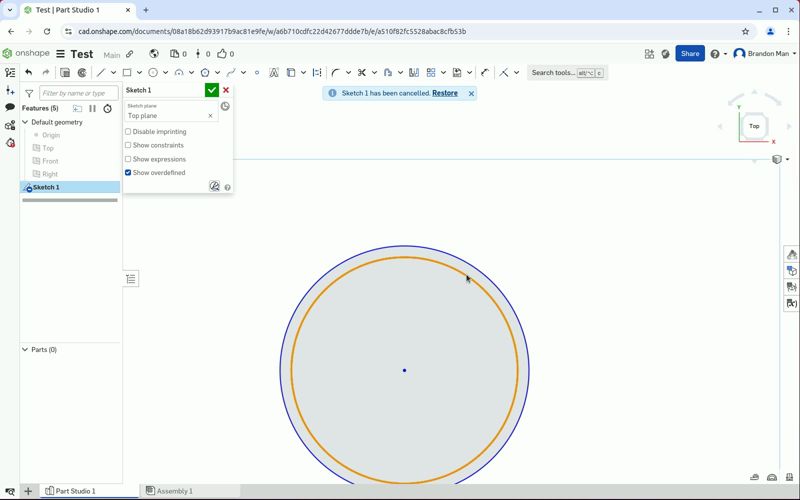
scroll(-6)
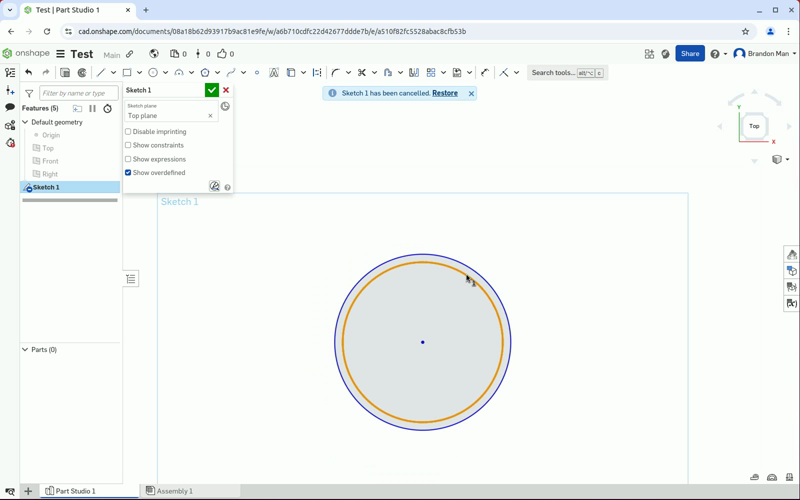
scroll(-6)
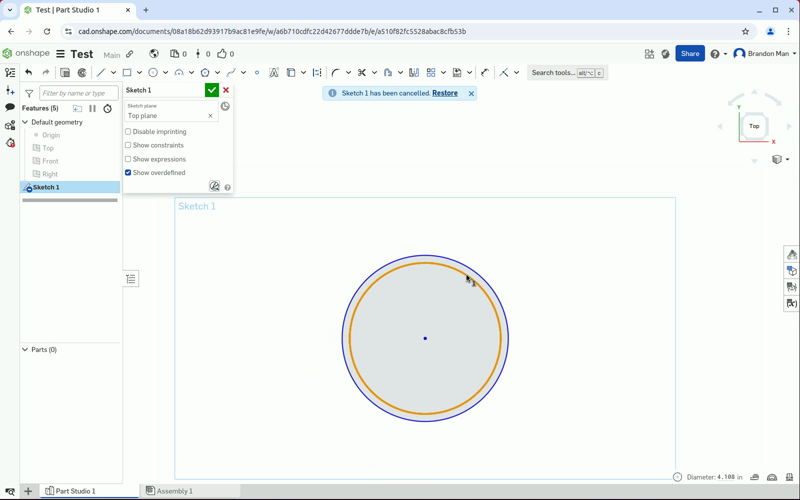
scroll(-6)
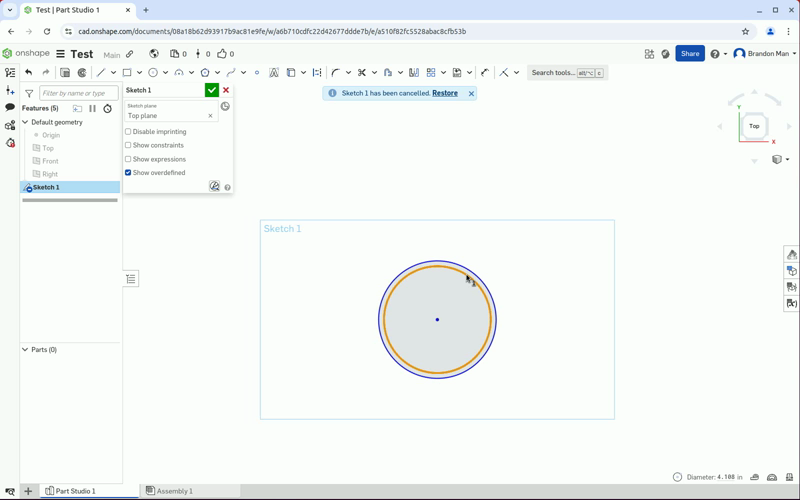
scroll(-6)
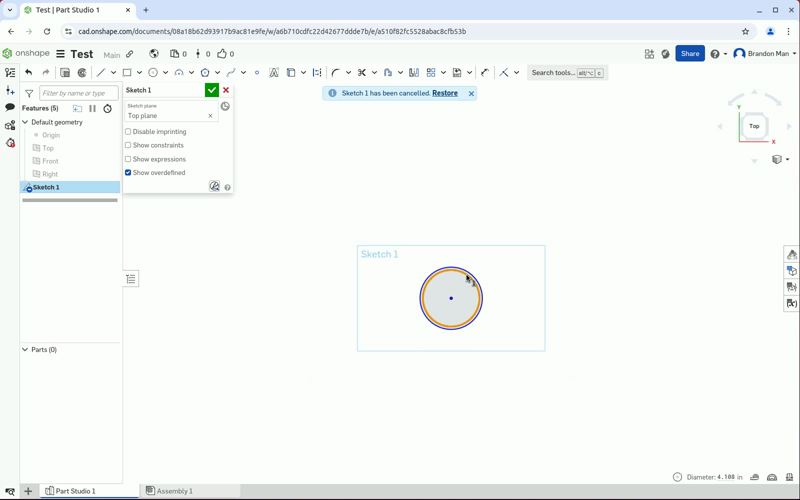
scroll(-6)
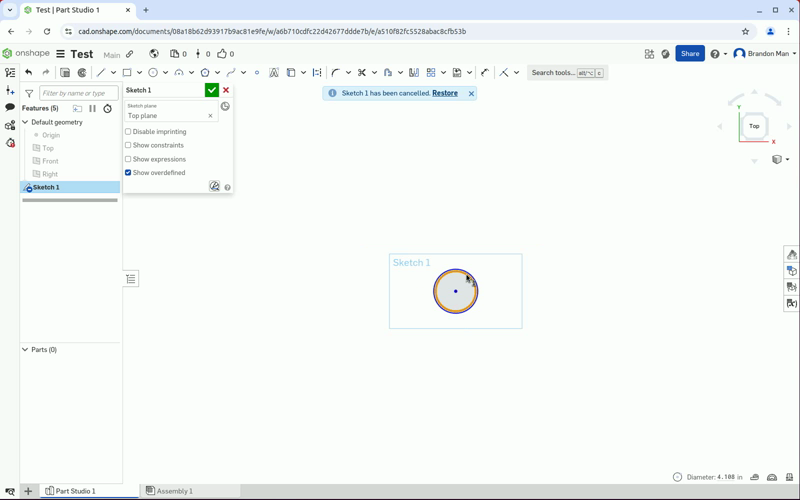
scroll(-6)
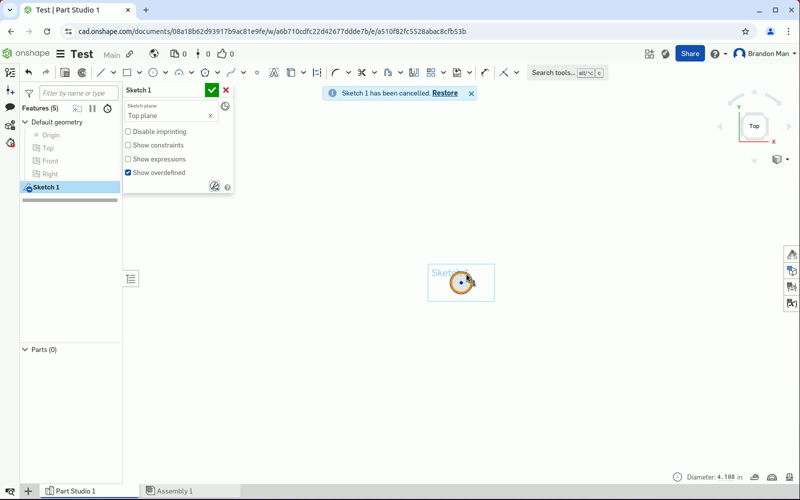
mouse_move(73, 352)
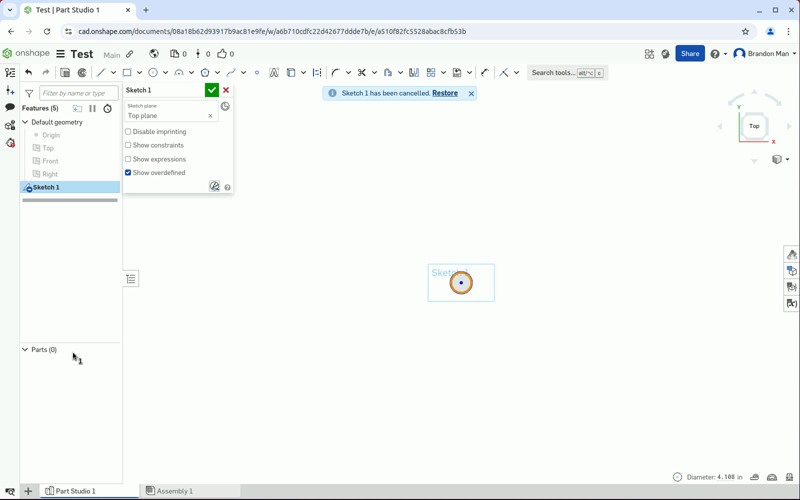
key(shift+y)
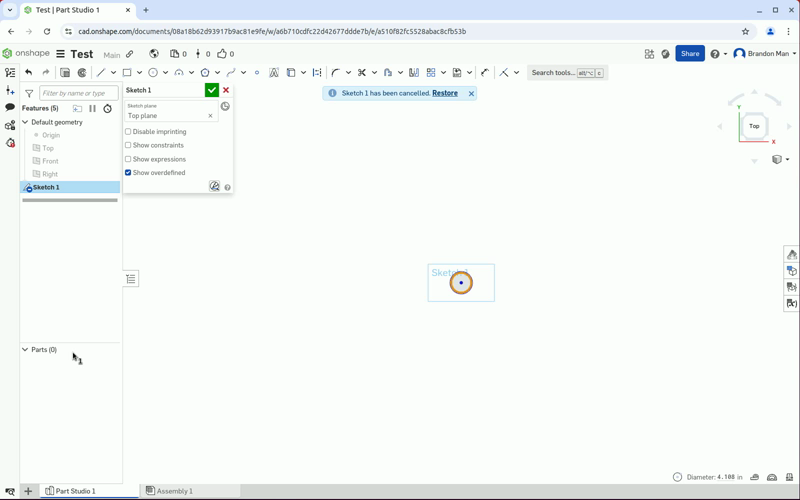
key(shift+e)
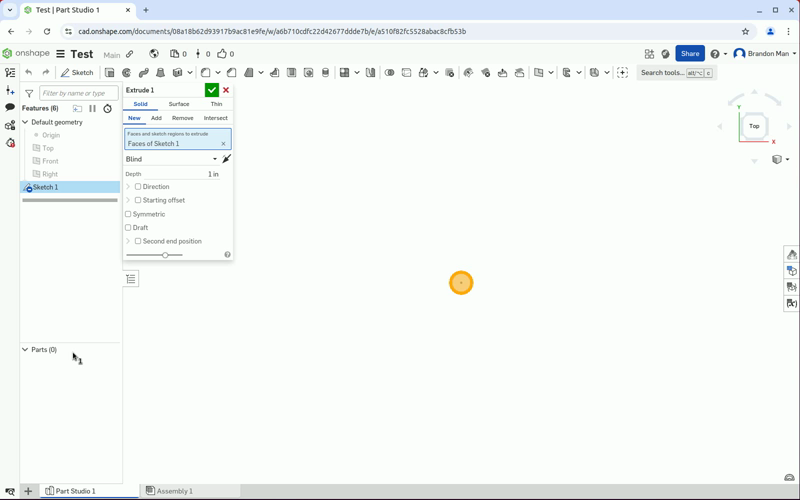
mouse_move(143, 106)
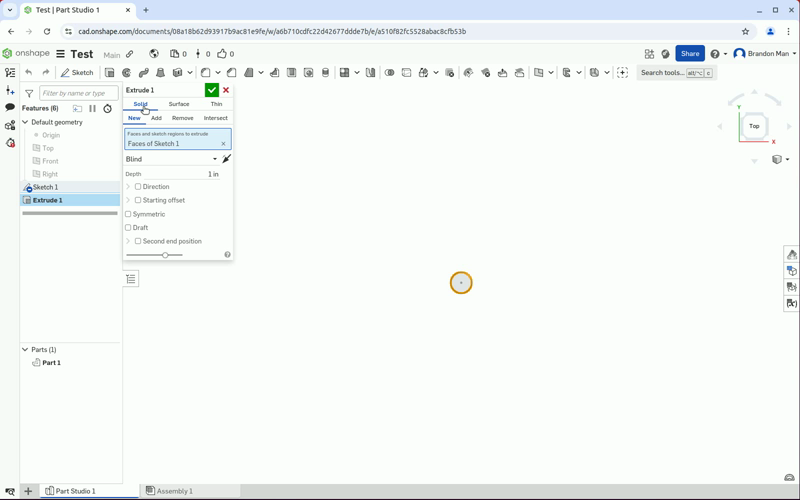
click(143, 106)
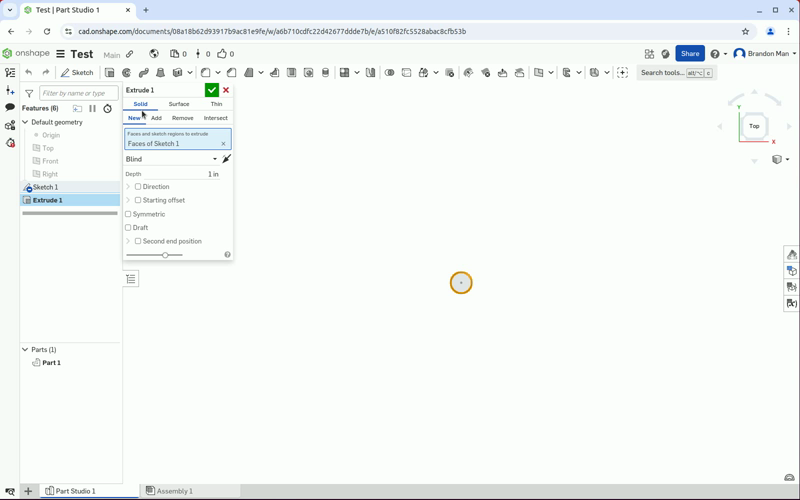
mouse_move(137, 120)
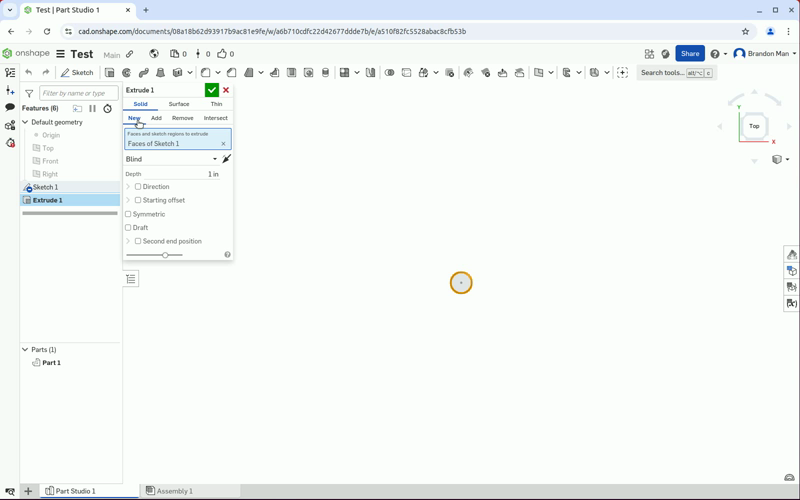
click(137, 120)
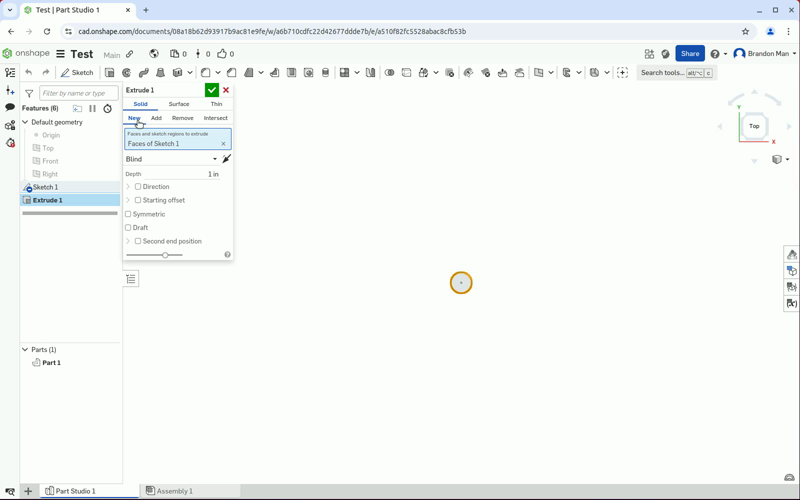
key(tab, 4)
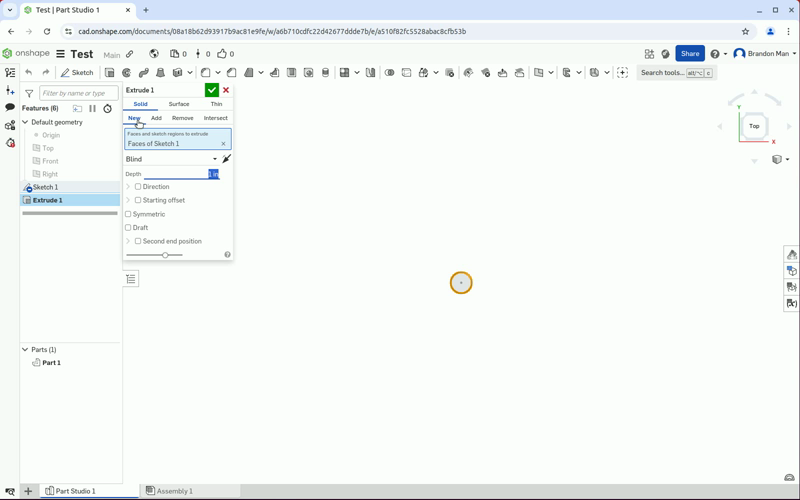
text(4.333)
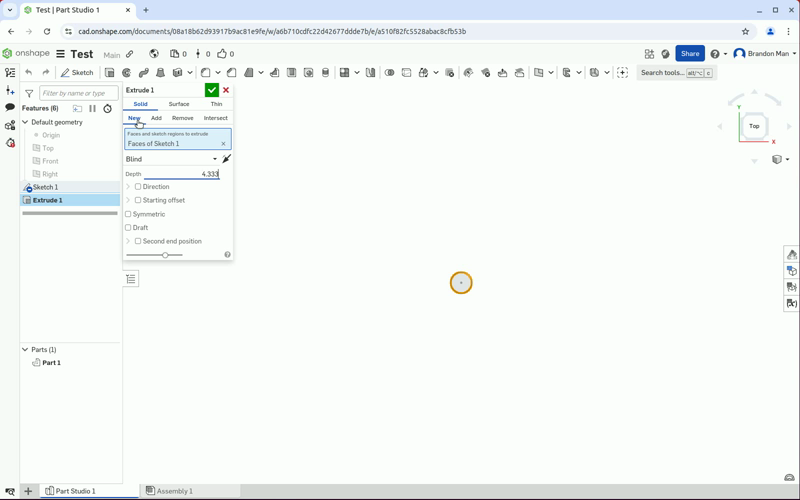
key(enter)
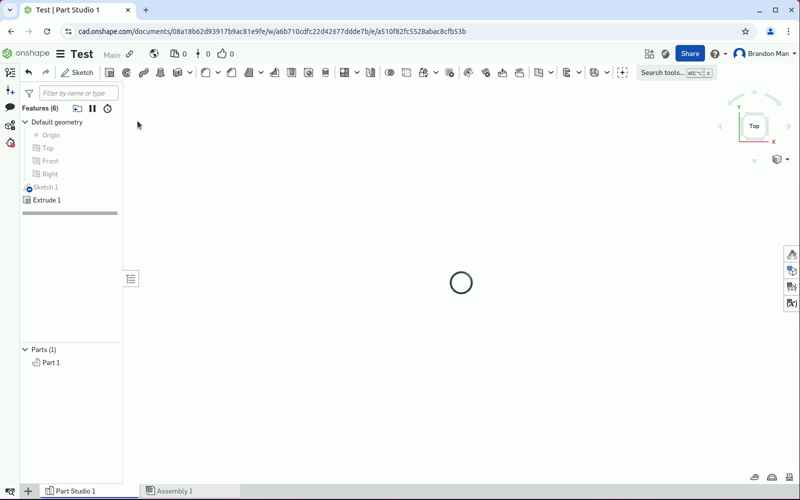
key(shift+h)
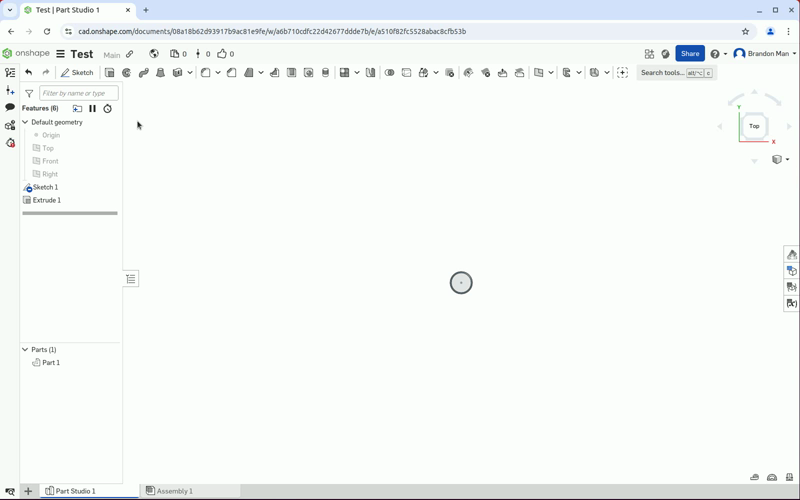
key(shift+h)
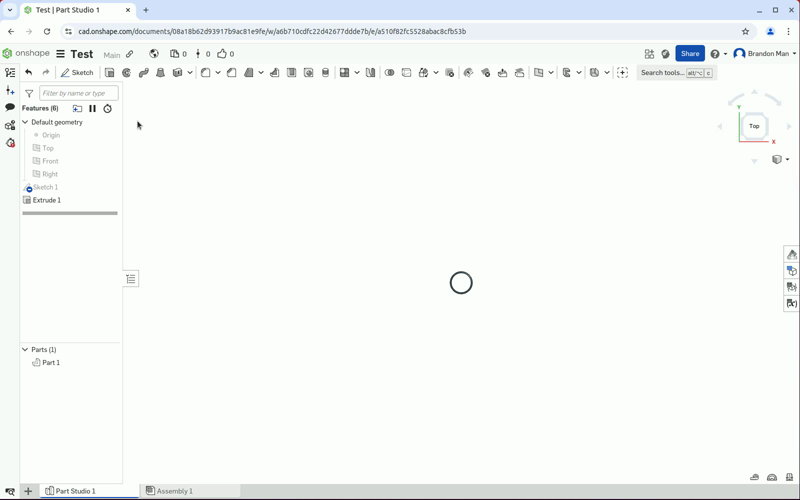
mouse_move(73, 189)
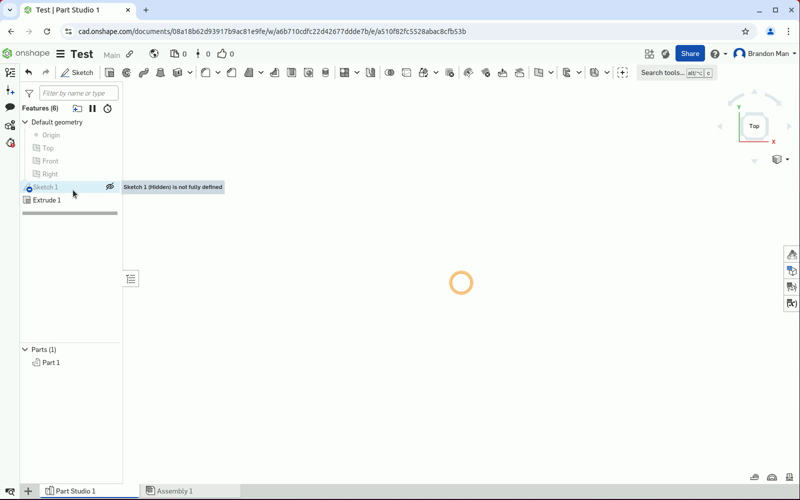
click(73, 189)
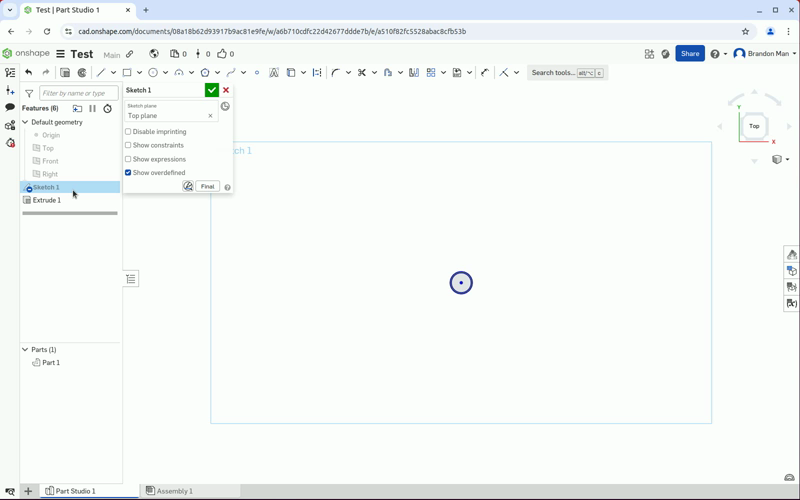
mouse_move(229, 92)
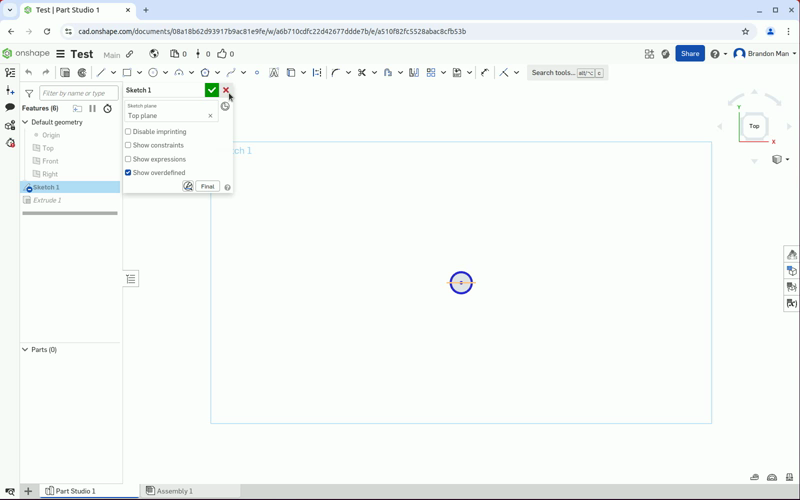
click(229, 92)
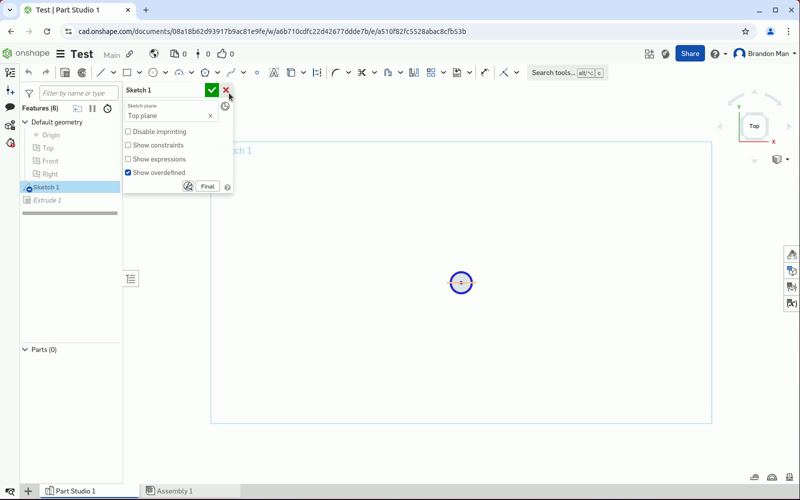
key(shift+s)
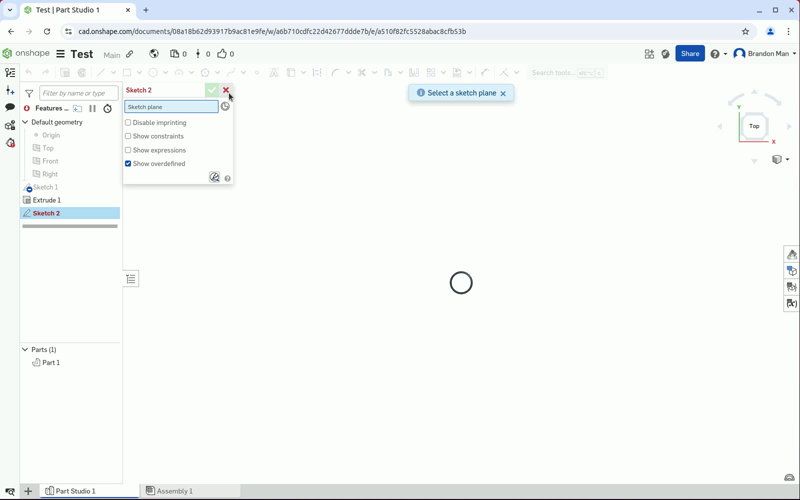
mouse_move(73, 150)
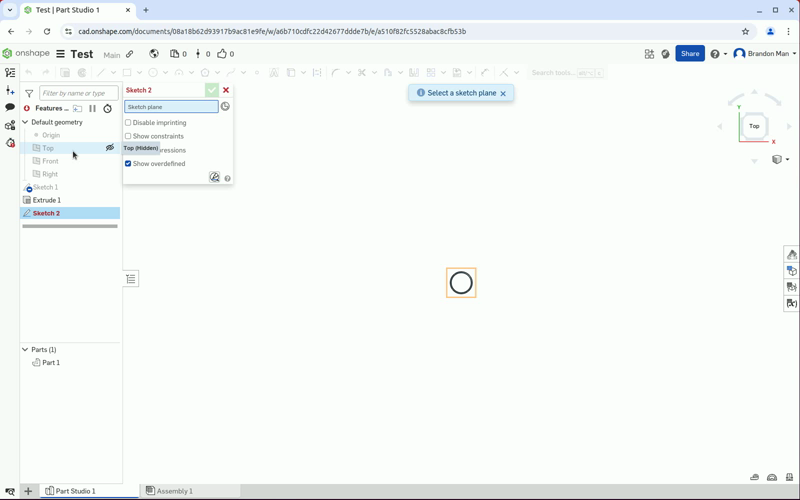
click(73, 150)
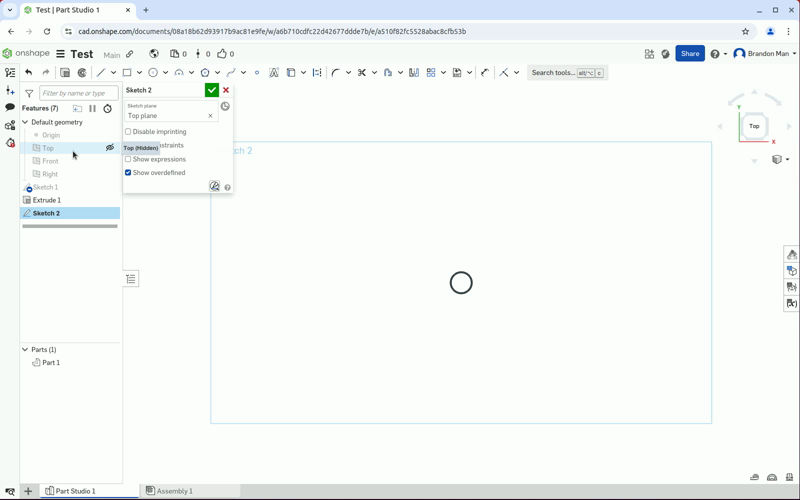
mouse_move(73, 352)
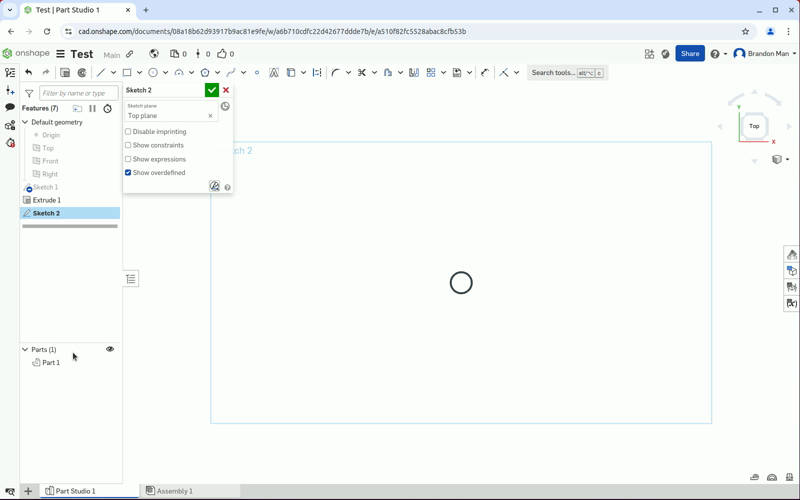
key(y)
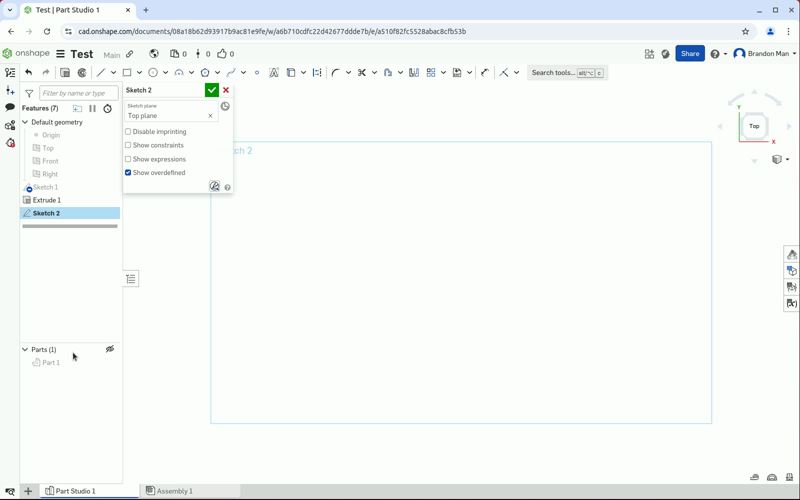
key(c)
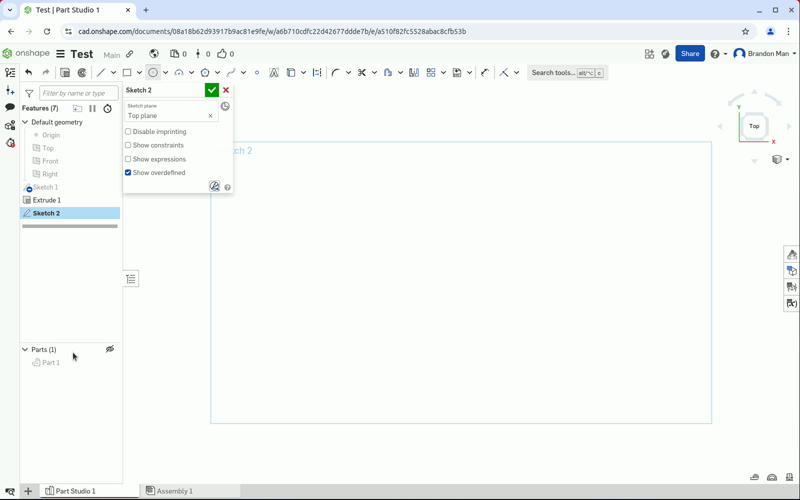
key_down(shift)
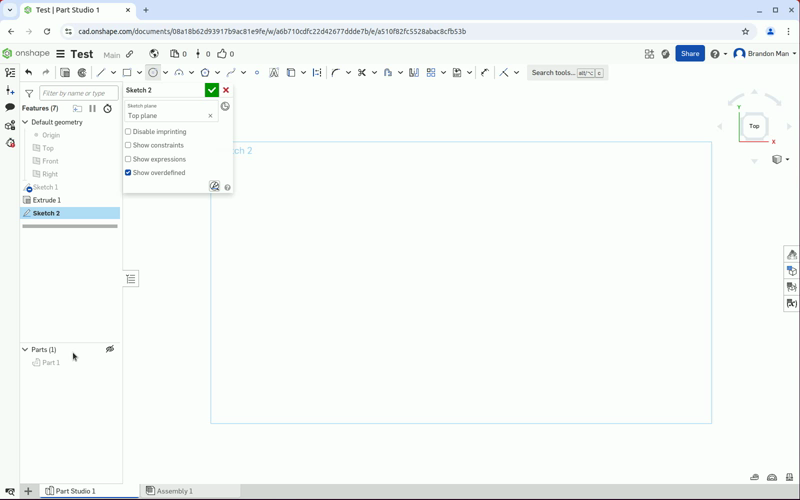
mouse_move(461, 270)
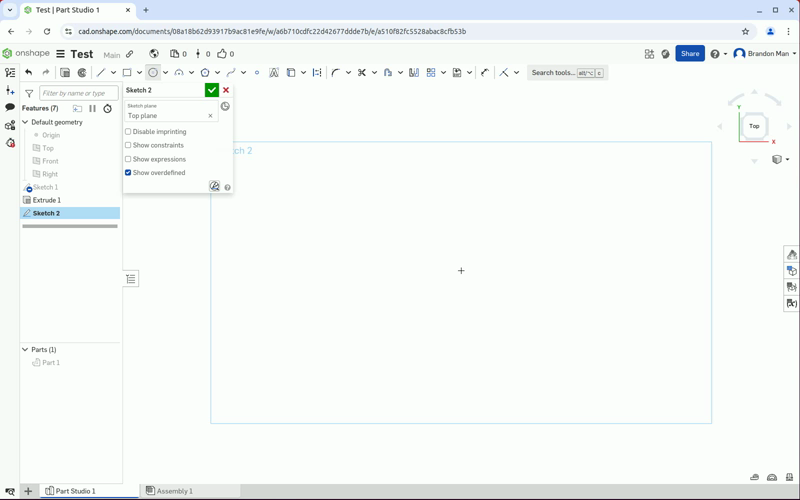
click(461, 270)
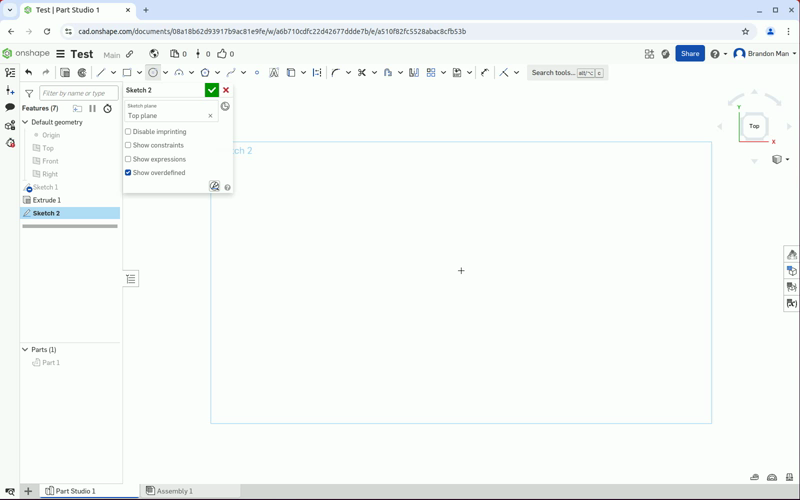
key_up(shift)
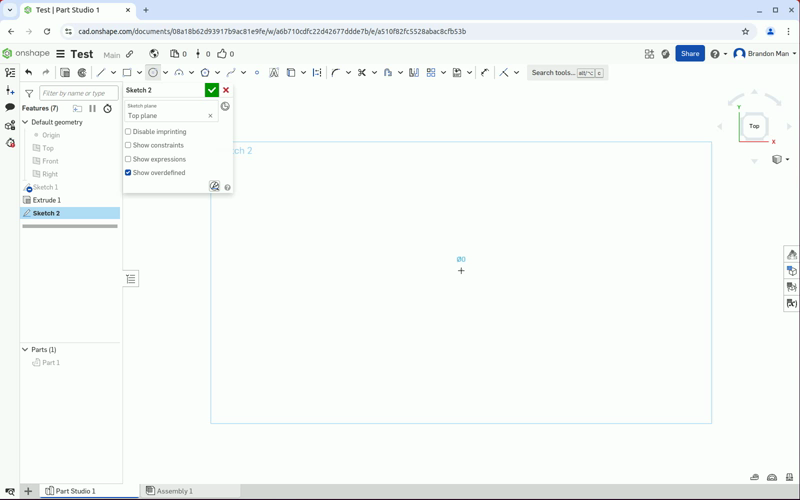
mouse_move(464, 270)
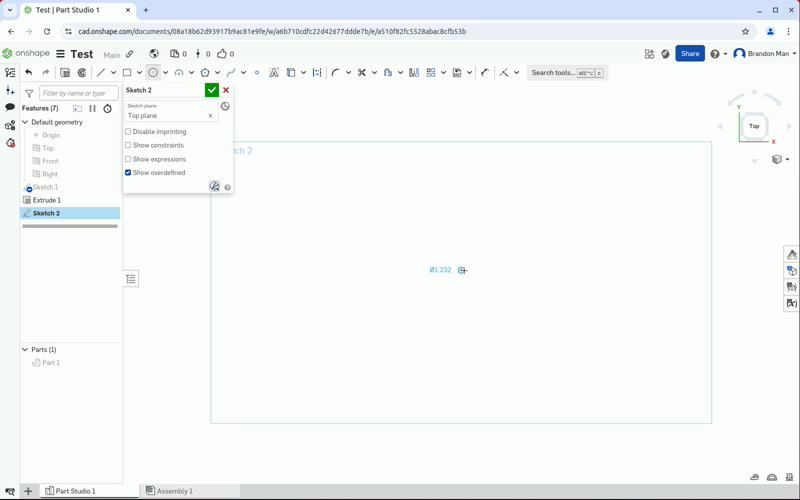
click(464, 270)
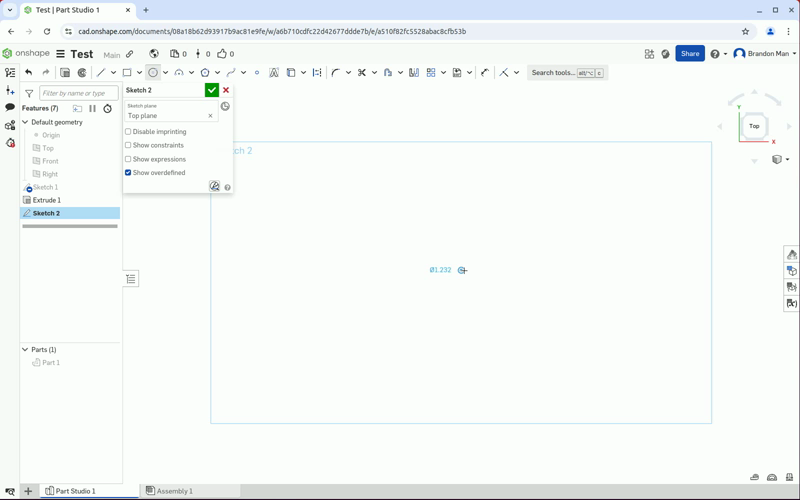
key(esc)
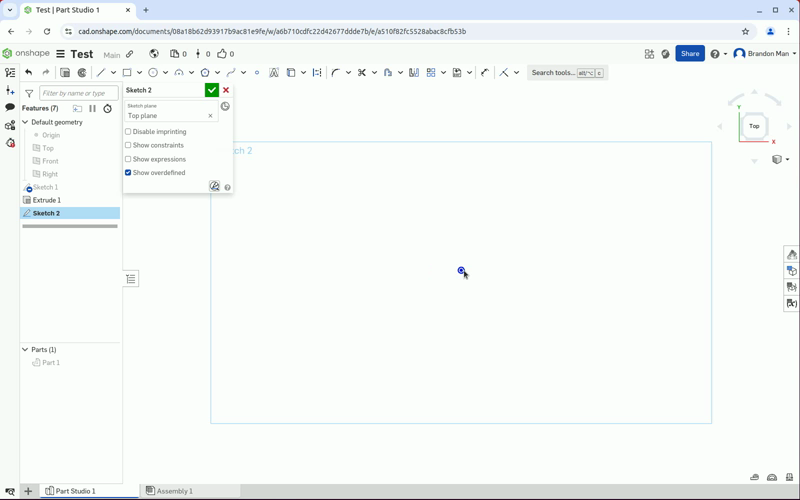
mouse_move(459, 272)
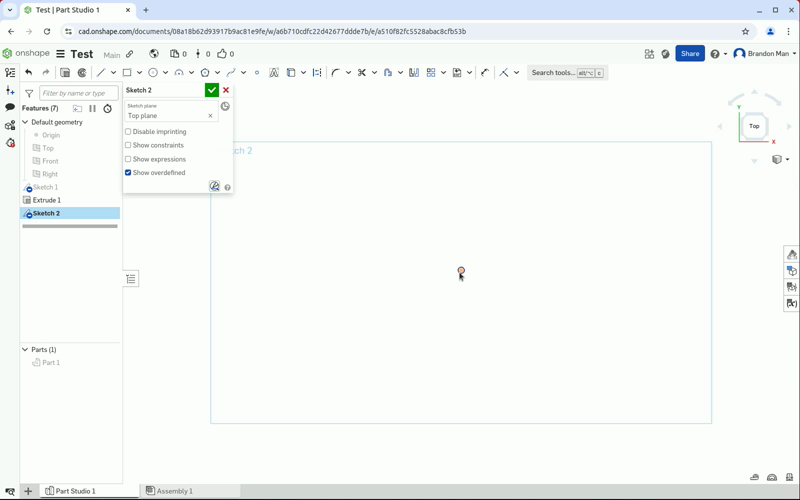
scroll(6)
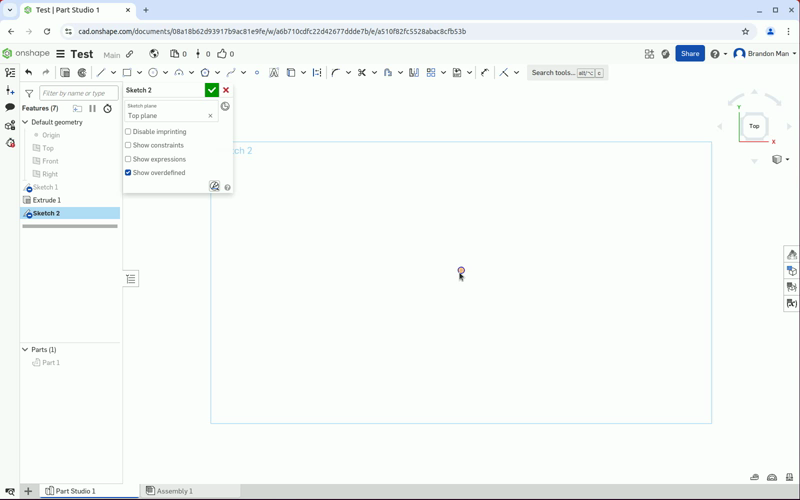
scroll(6)
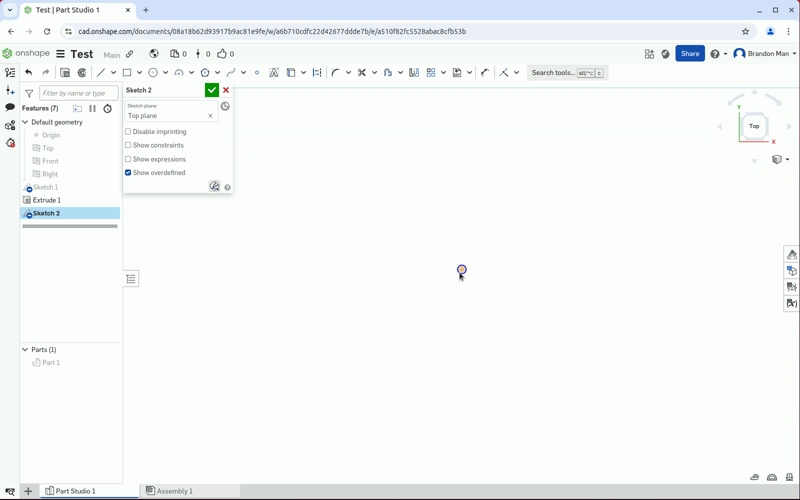
scroll(6)
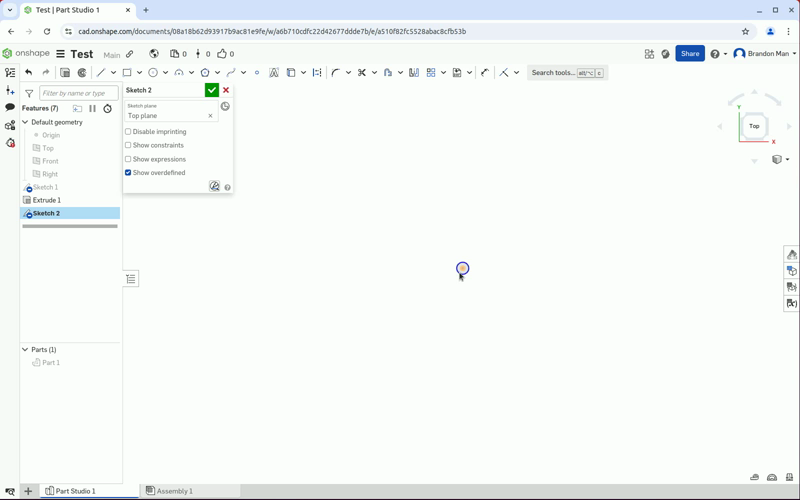
scroll(6)
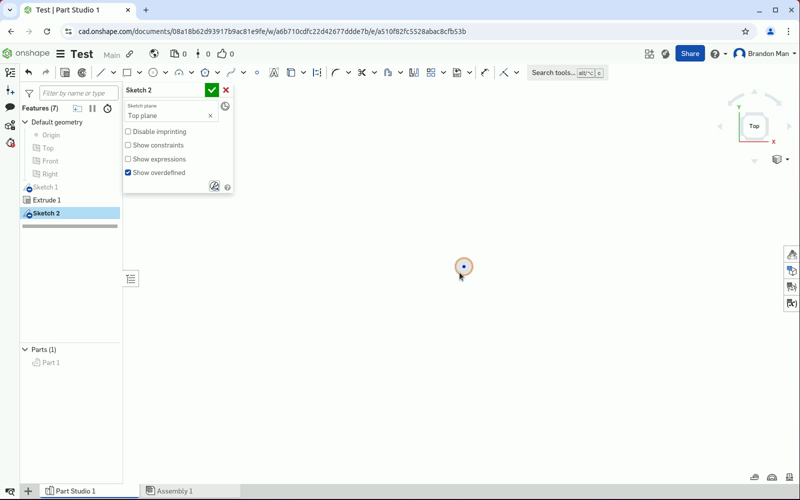
scroll(6)
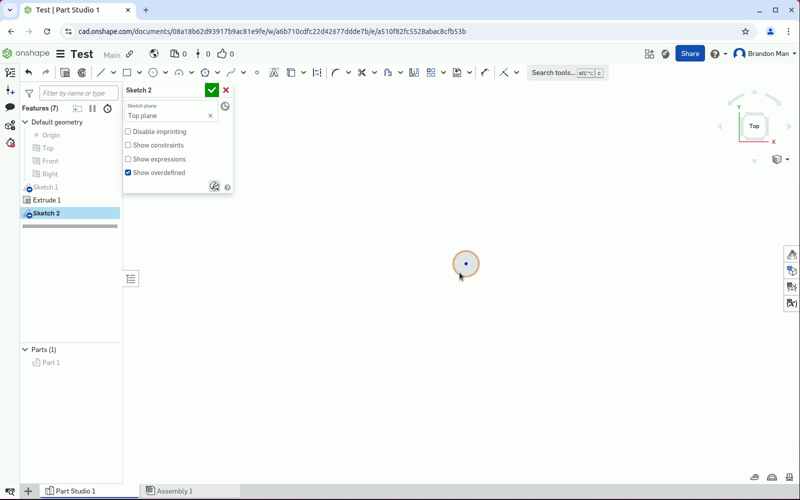
scroll(6)
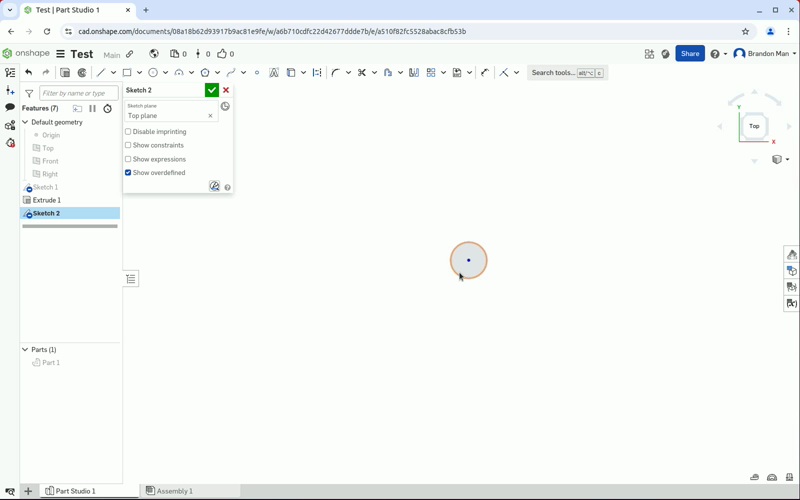
scroll(6)
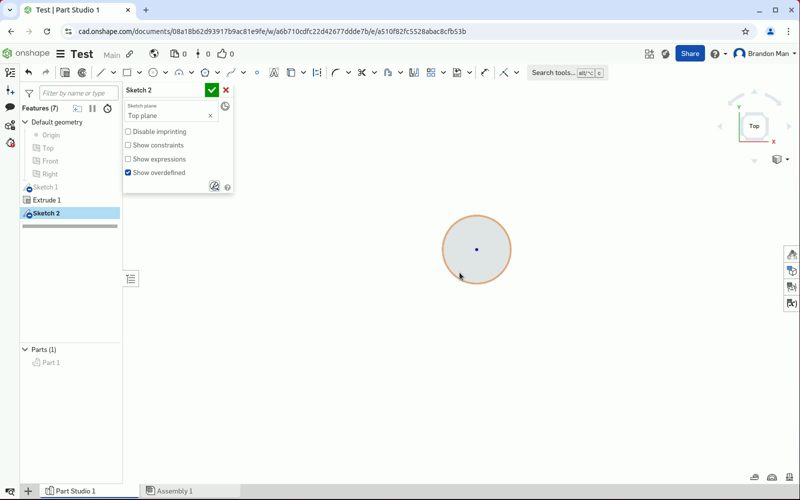
click(459, 272)
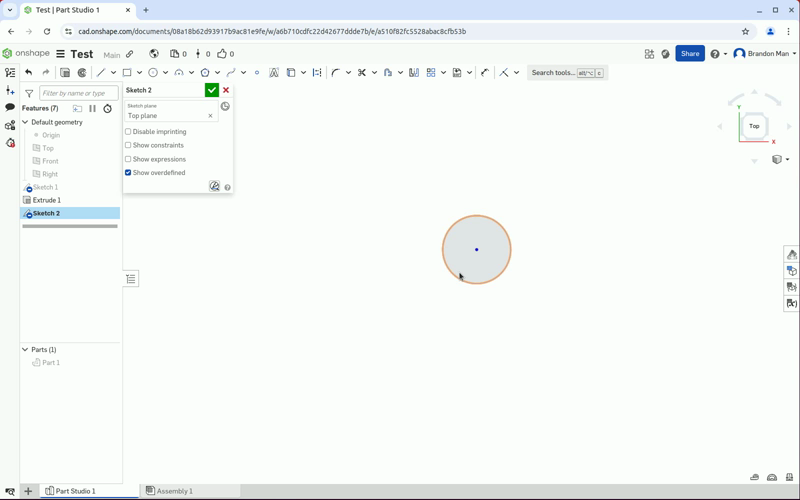
scroll(-6)
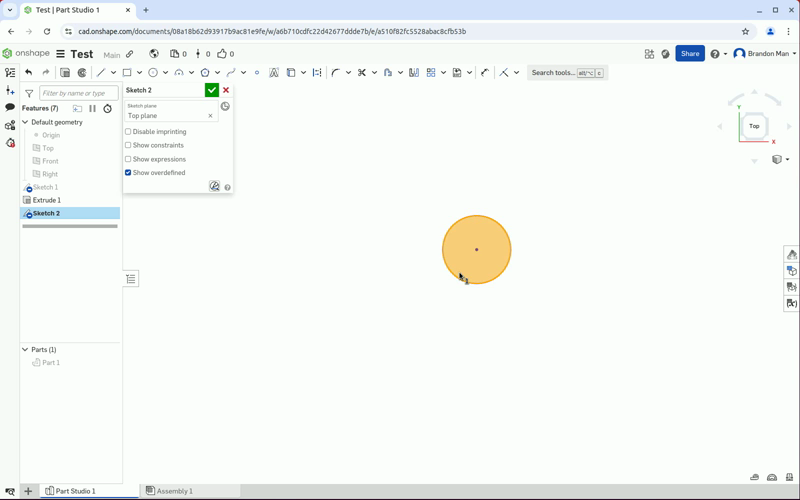
scroll(-6)
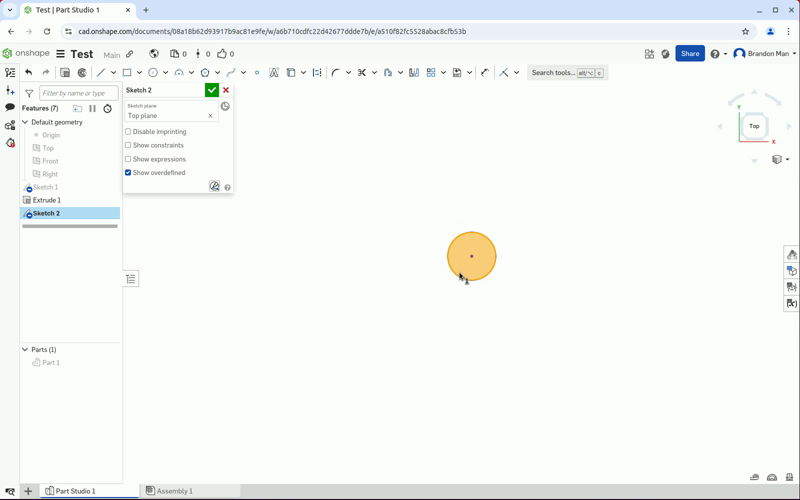
scroll(-6)
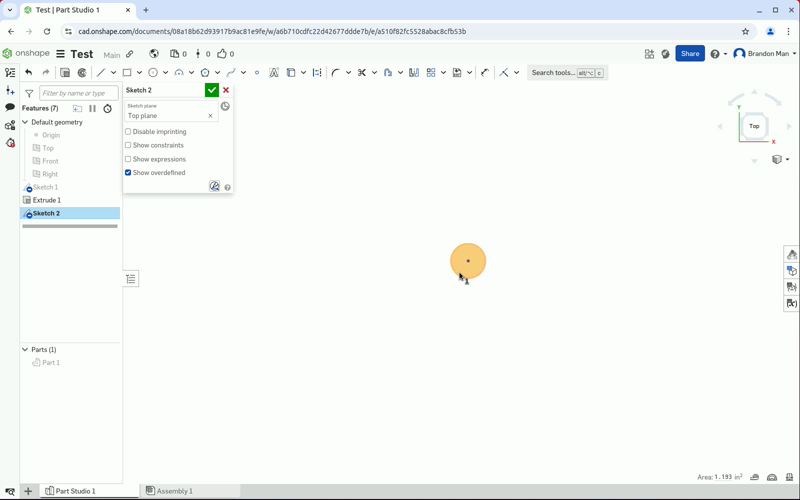
scroll(-6)
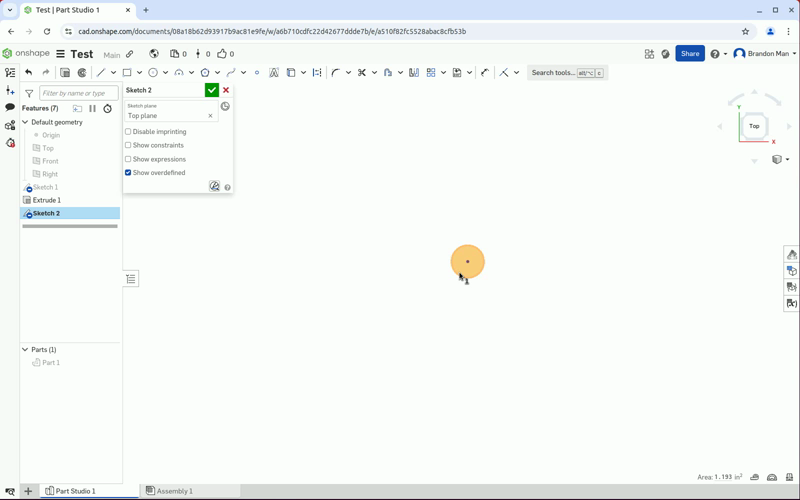
scroll(-6)
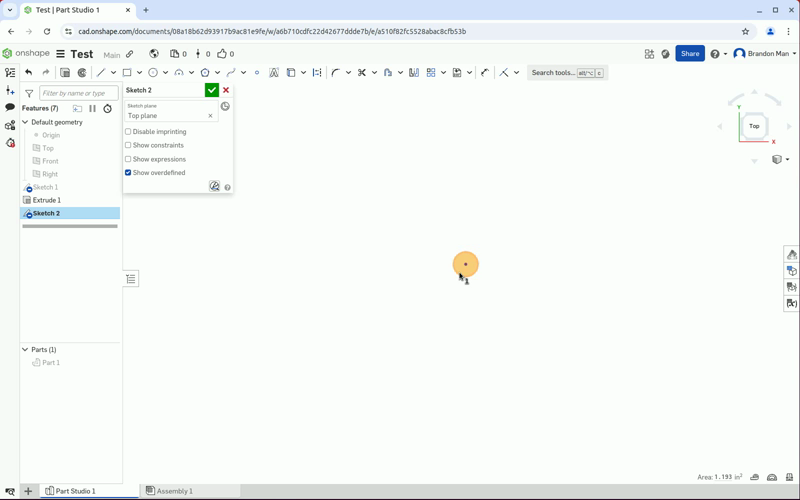
scroll(-6)
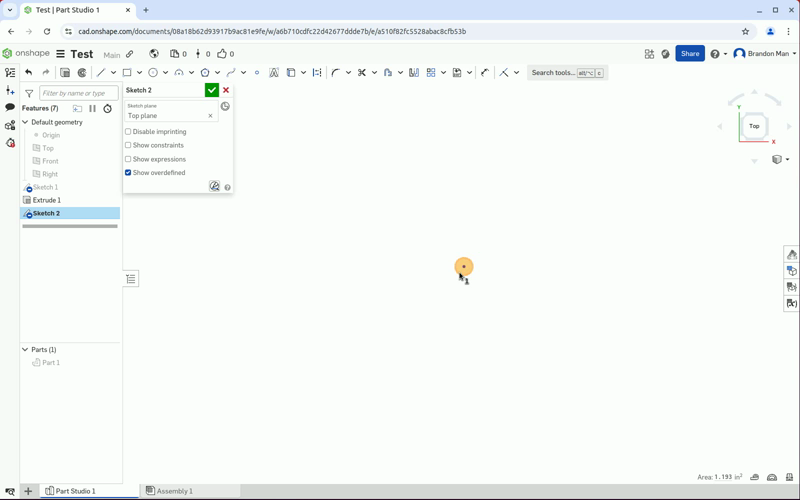
scroll(-6)
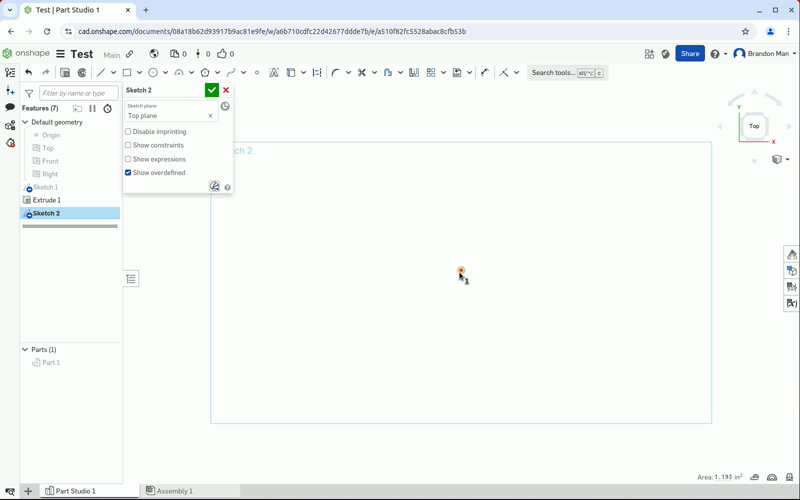
mouse_move(73, 352)
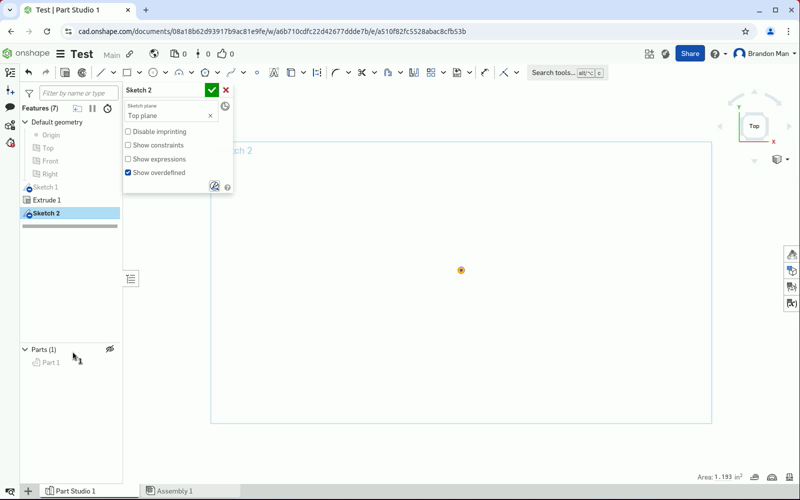
key(shift+y)
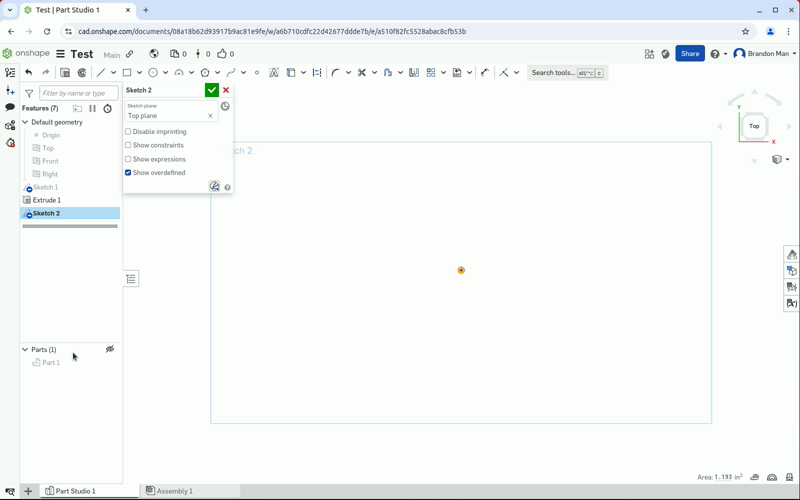
key(shift+e)
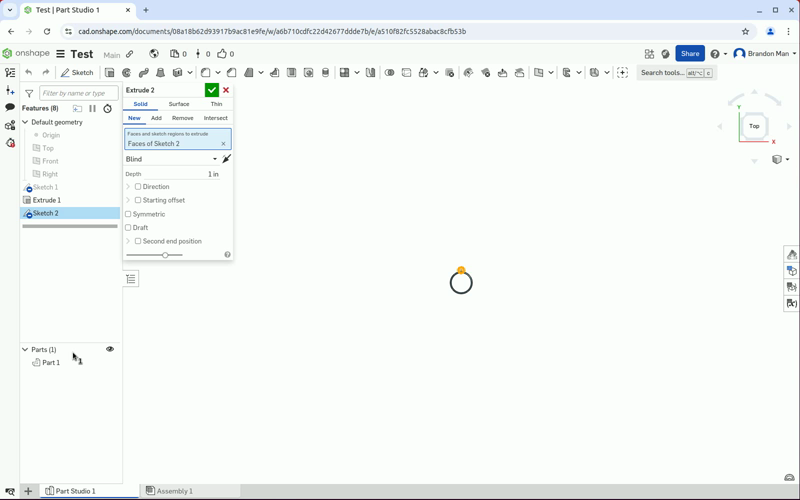
mouse_move(143, 106)
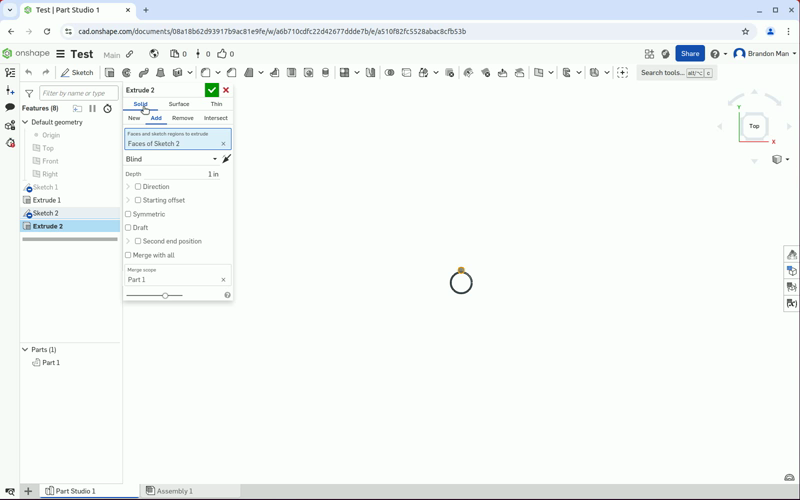
click(143, 106)
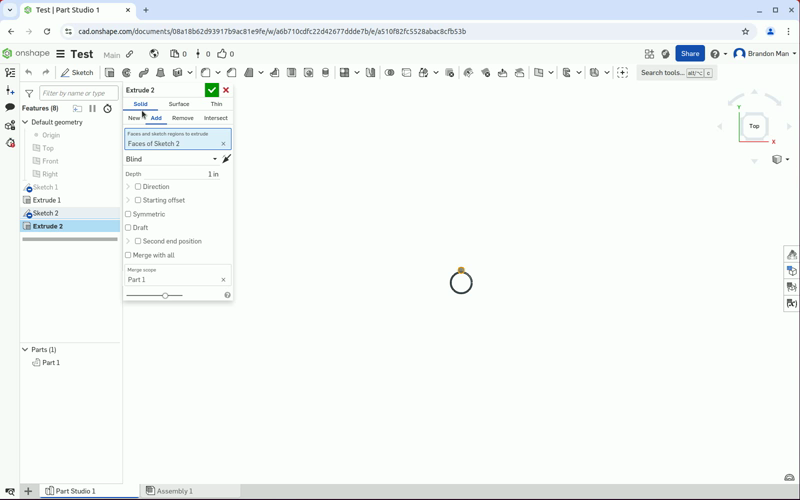
mouse_move(137, 120)
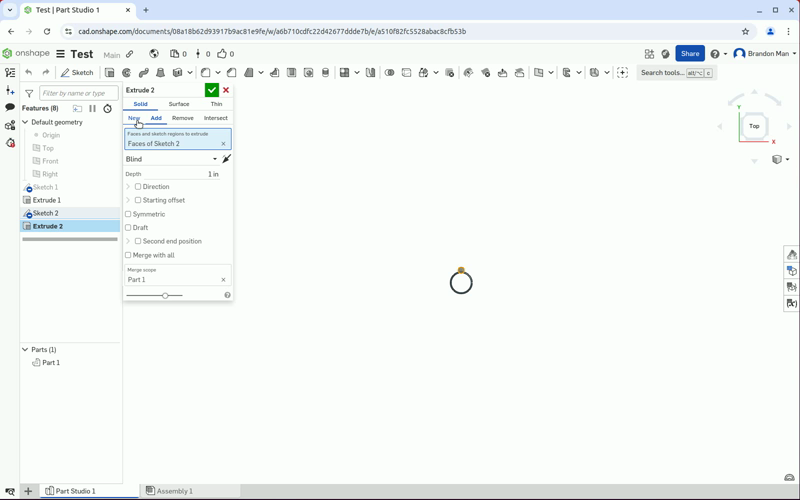
click(137, 120)
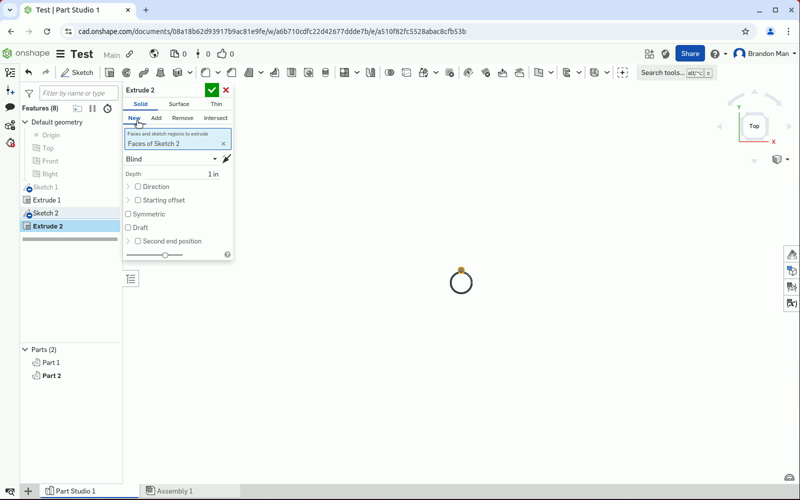
key(tab, 4)
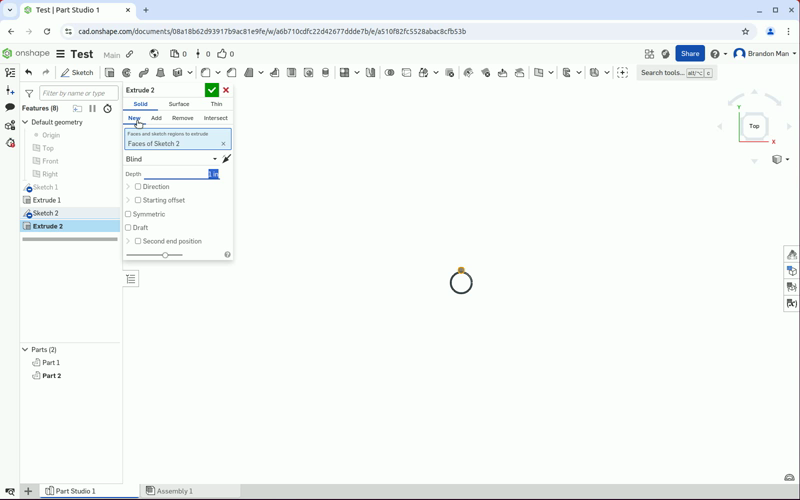
text(21.423)
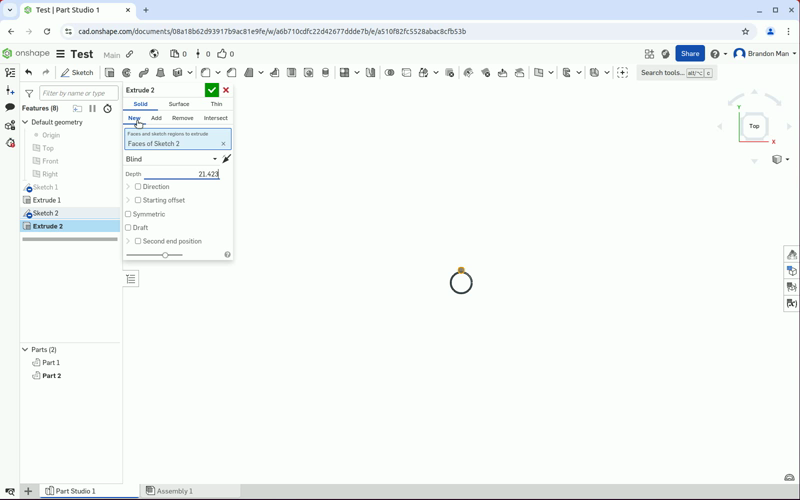
key(enter)
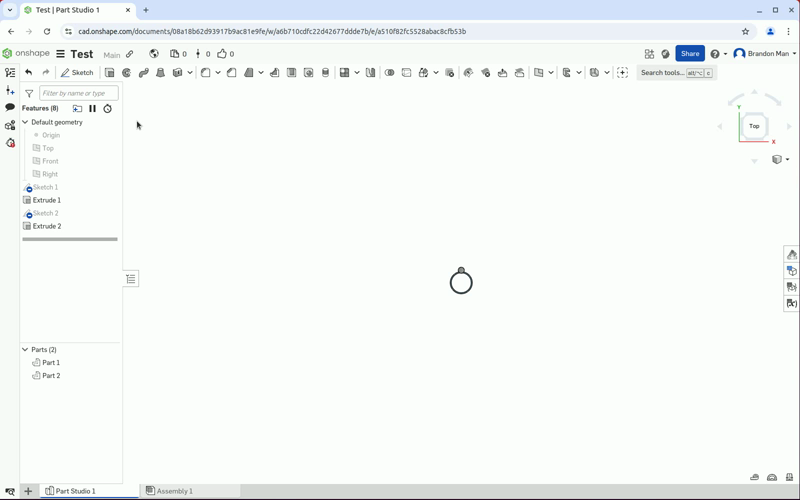
key(shift+h)
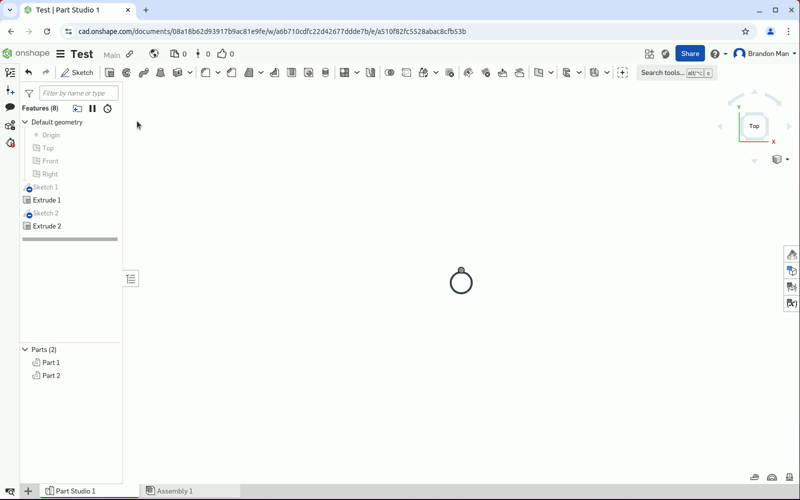
key(shift+h)
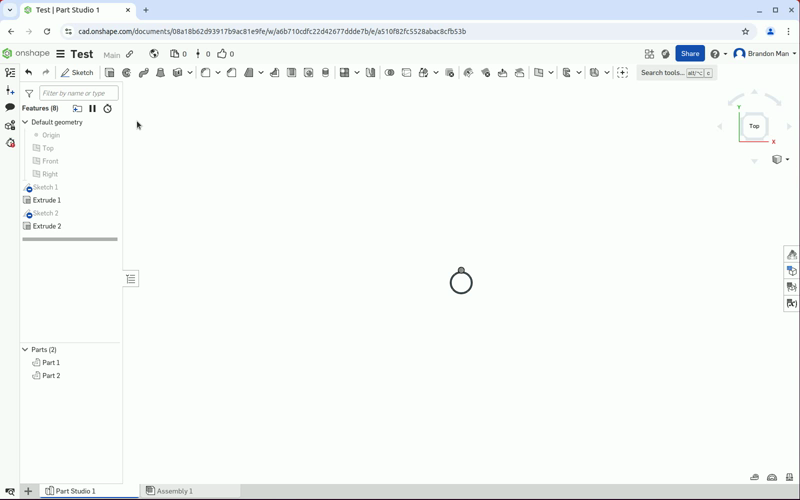
mouse_move(73, 189)
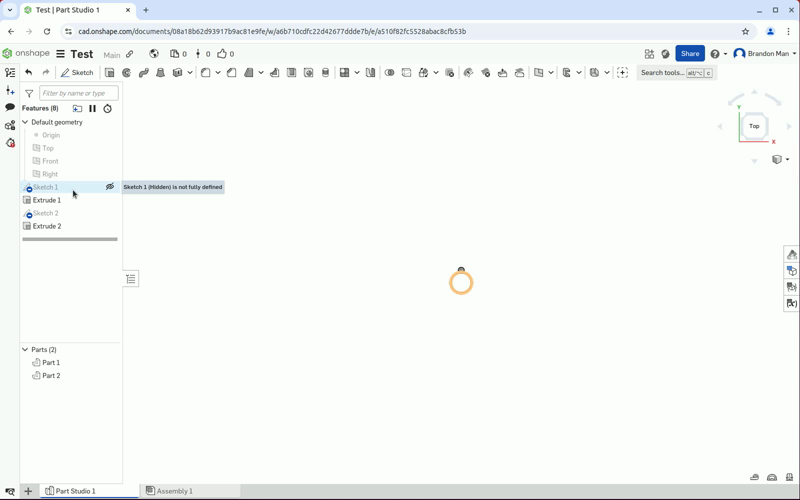
click(73, 189)
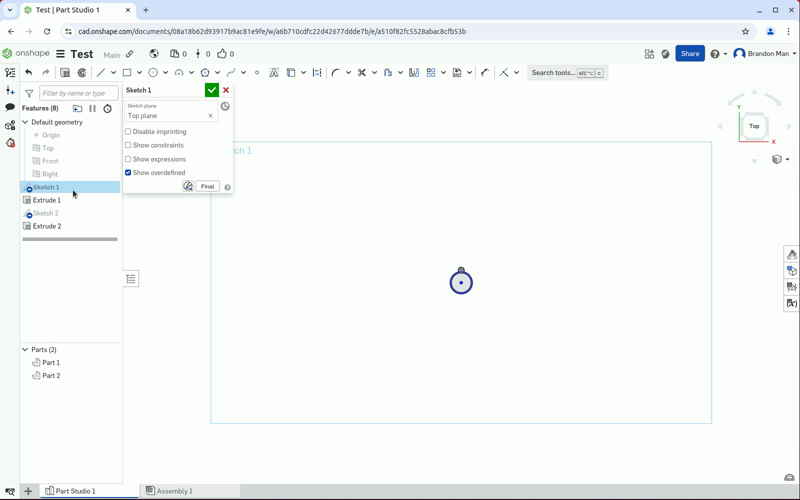
mouse_move(229, 92)
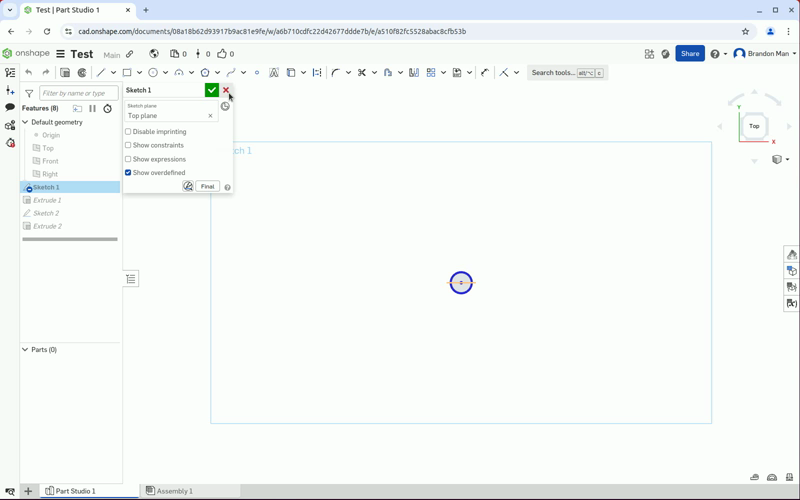
click(229, 92)
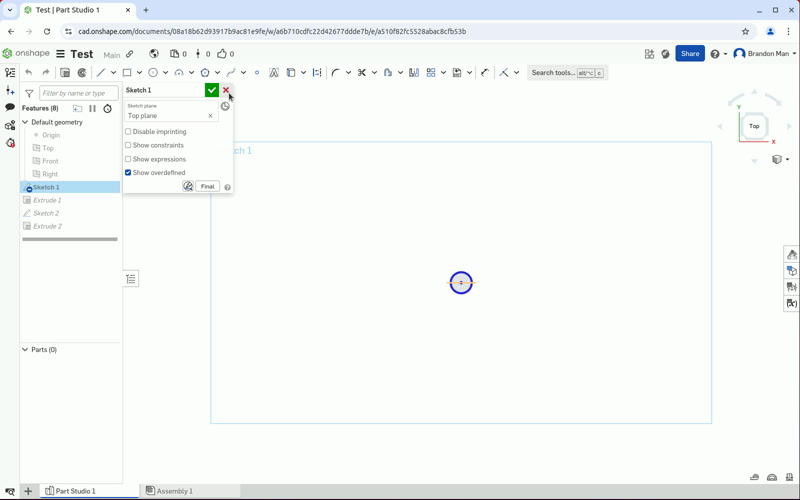
key(shift+s)
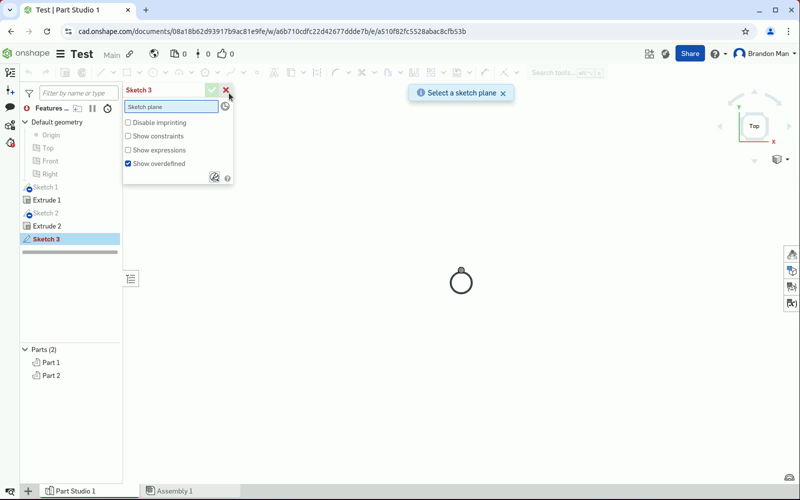
mouse_move(73, 150)
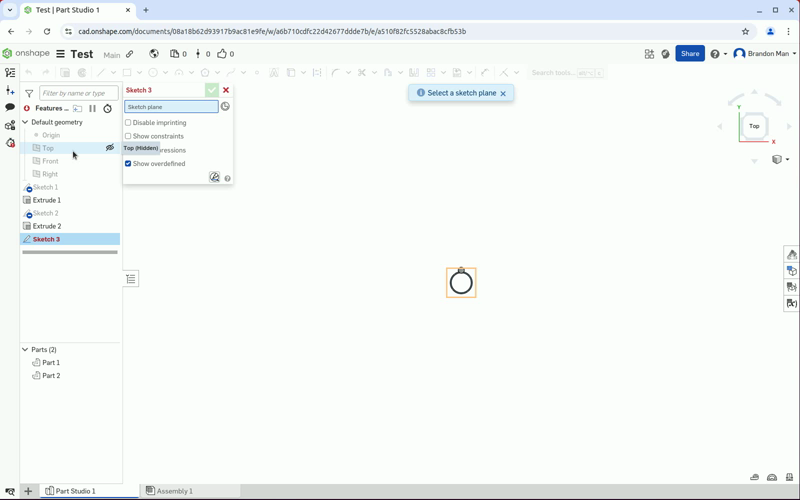
click(73, 150)
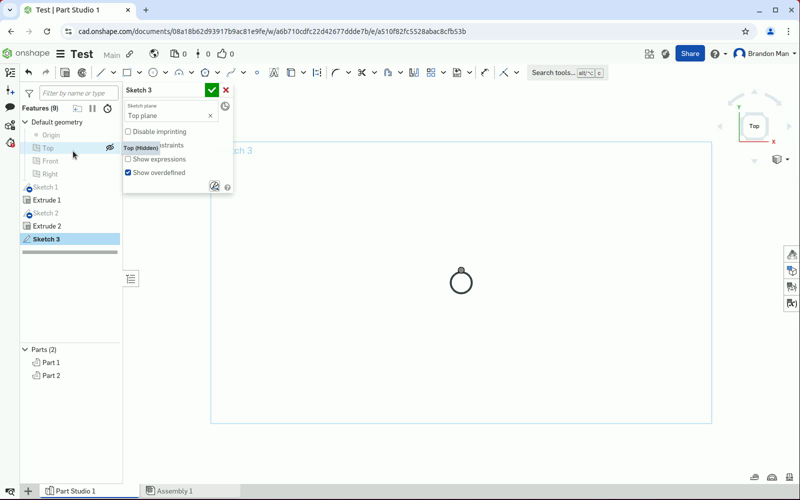
mouse_move(73, 352)
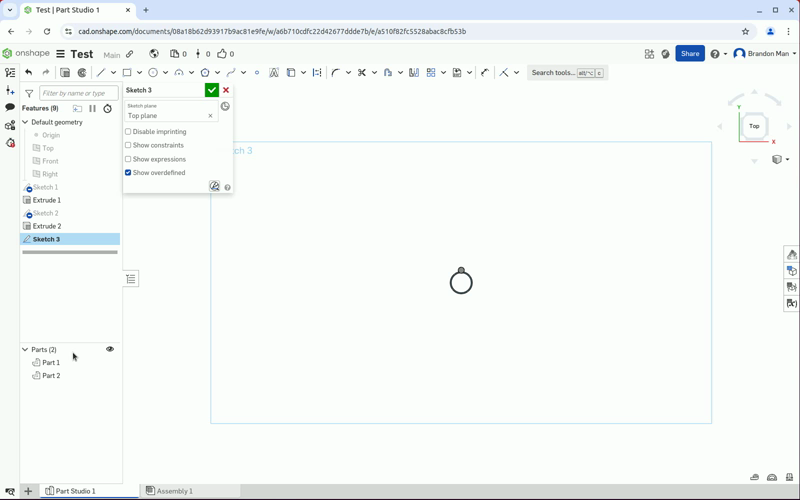
key(y)
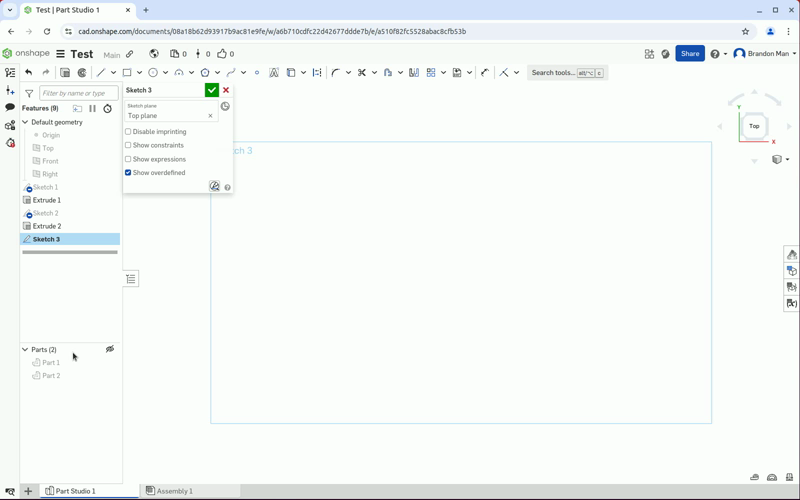
key(c)
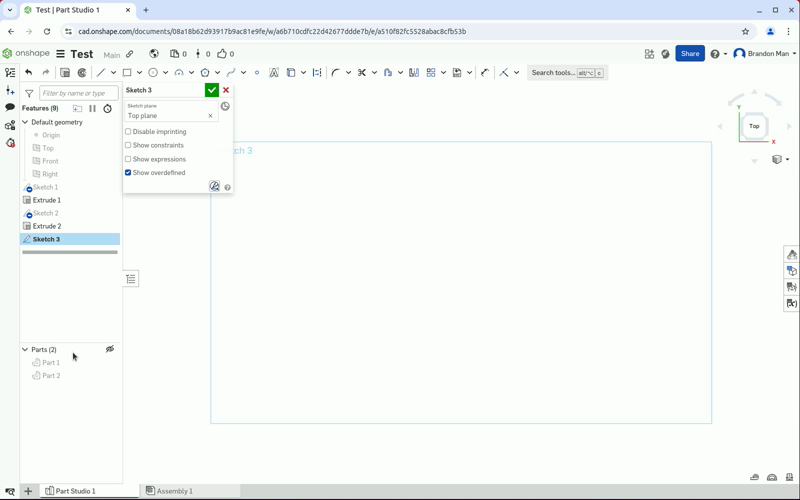
key_down(shift)
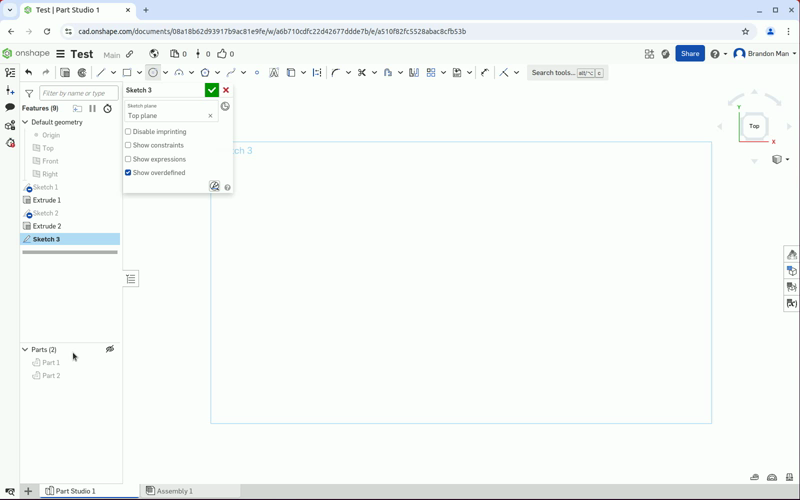
mouse_move(461, 282)
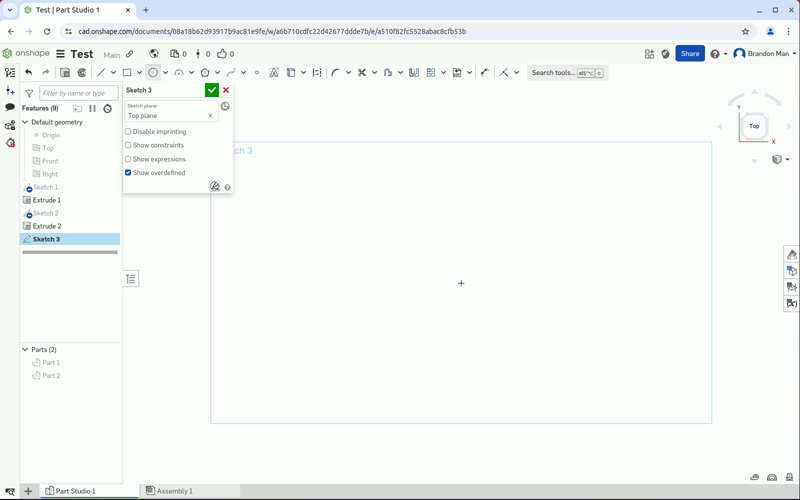
click(461, 282)
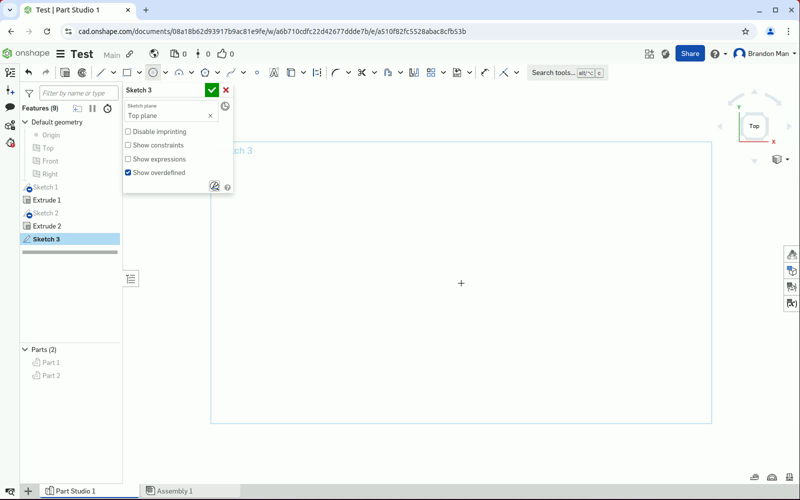
key_up(shift)
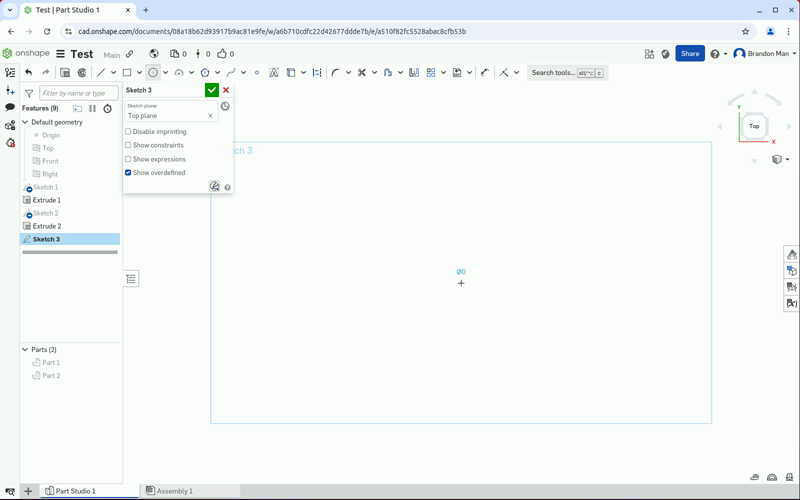
mouse_move(471, 282)
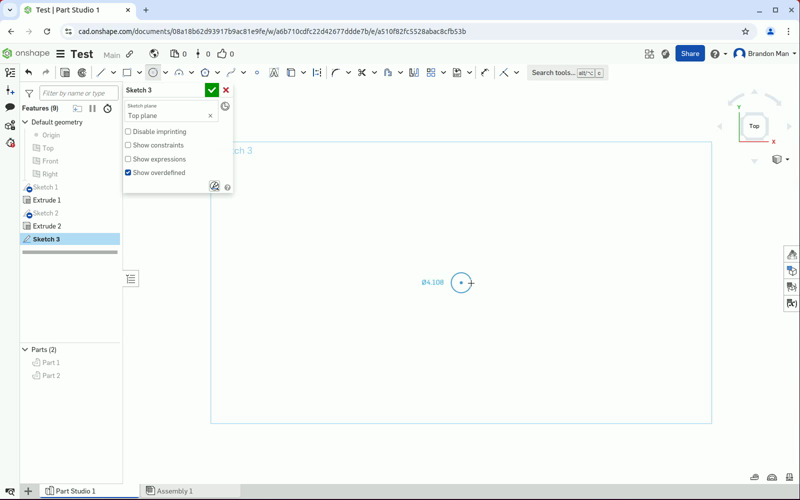
click(471, 282)
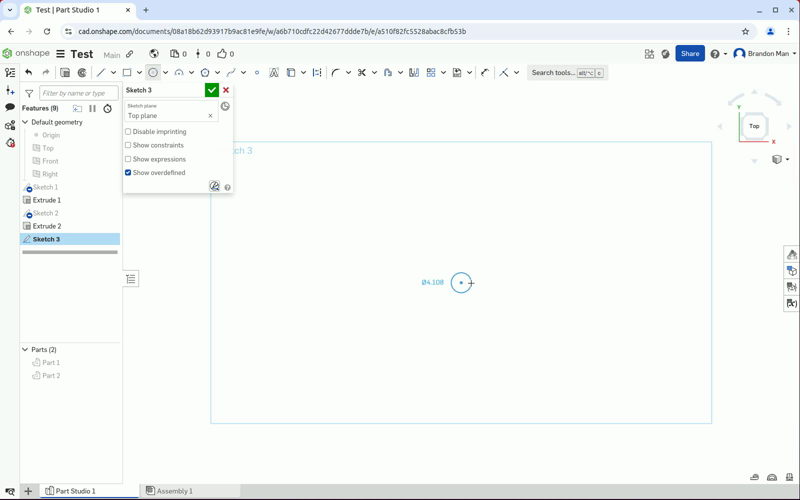
key(esc)
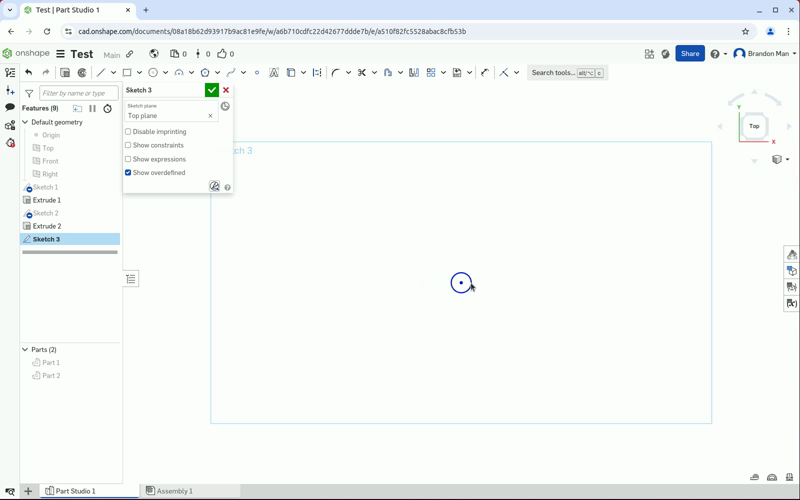
mouse_move(464, 290)
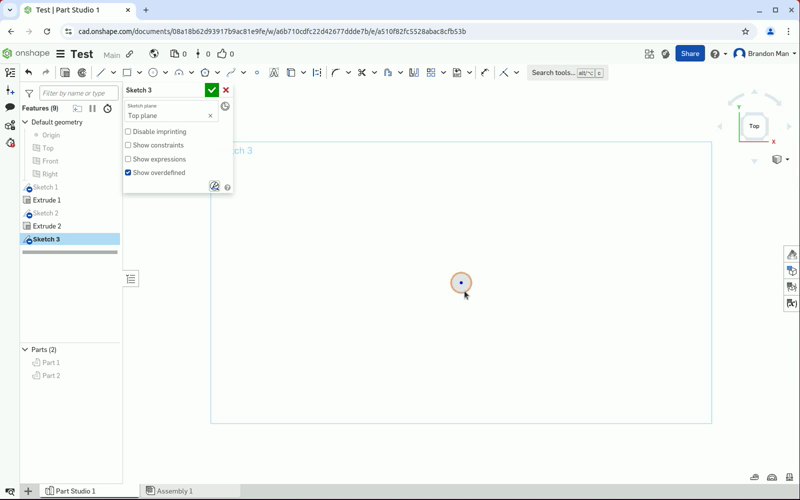
scroll(6)
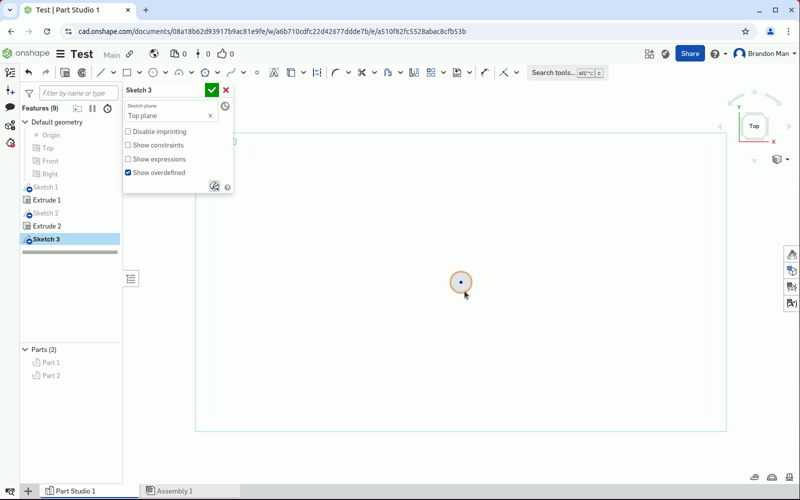
scroll(6)
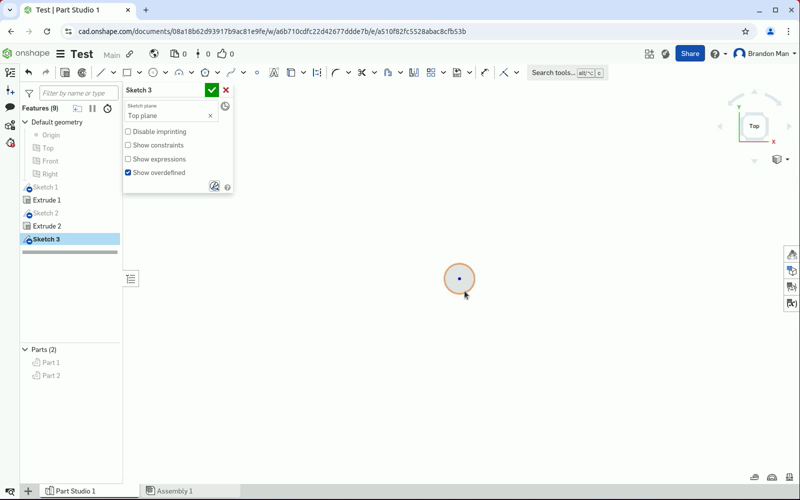
scroll(6)
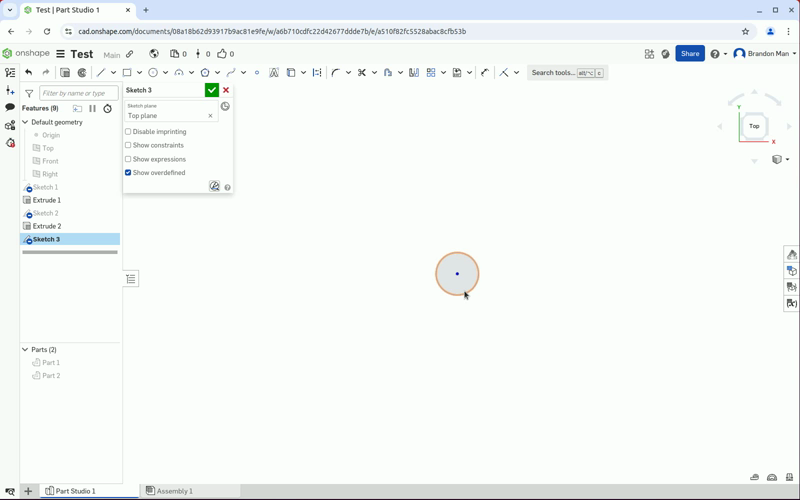
scroll(6)
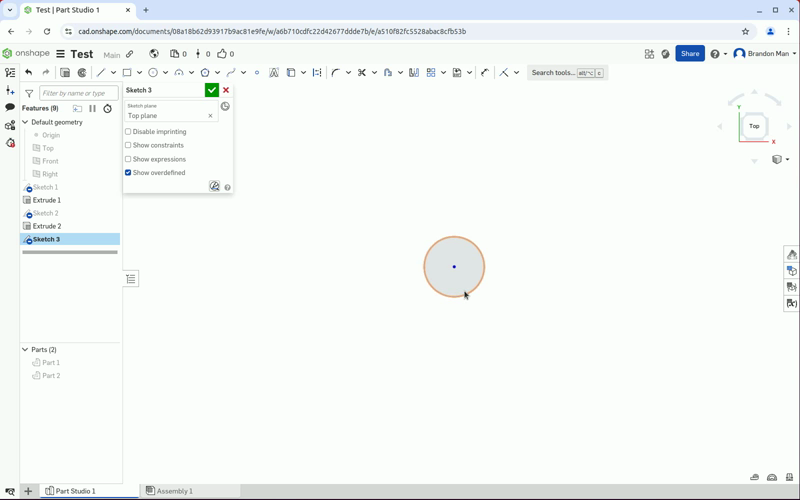
scroll(6)
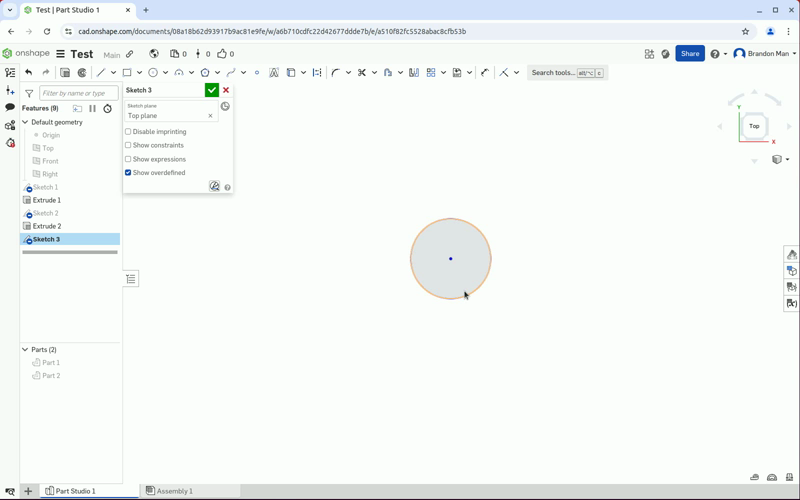
scroll(6)
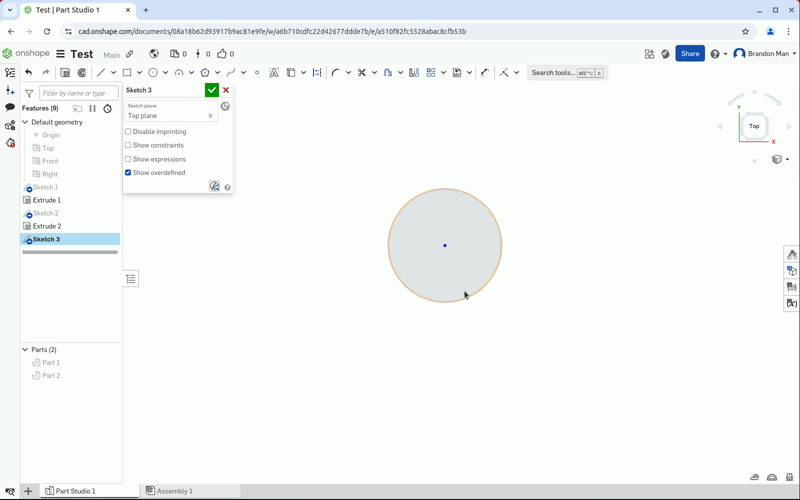
scroll(6)
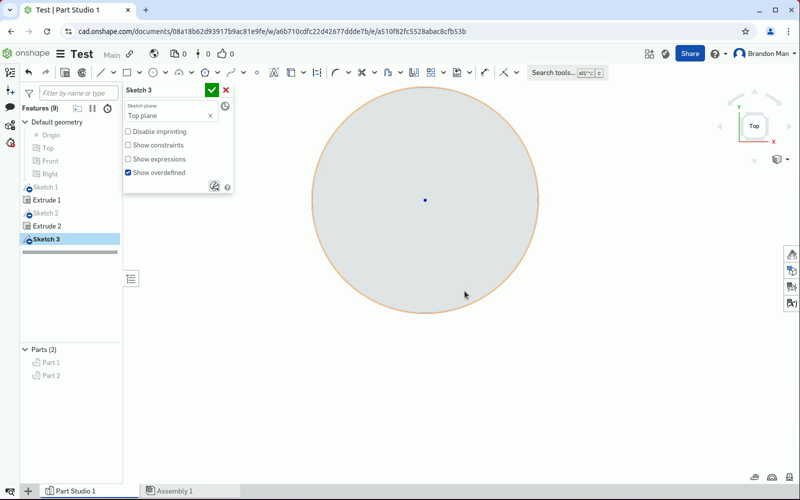
click(464, 290)
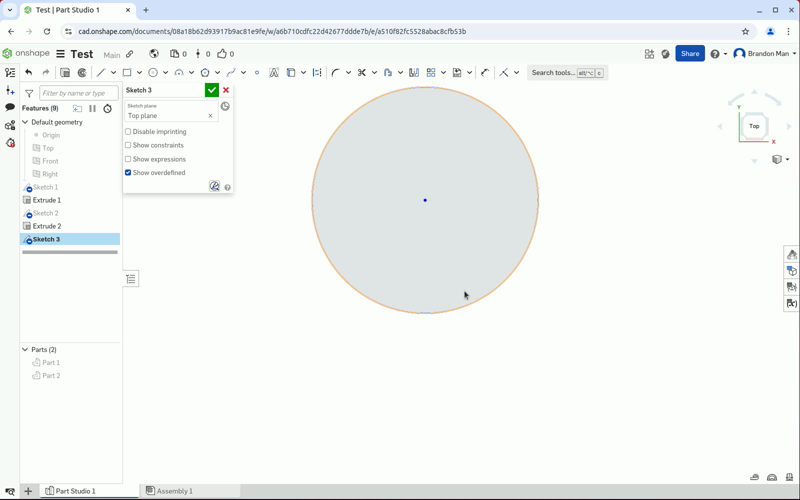
scroll(-6)
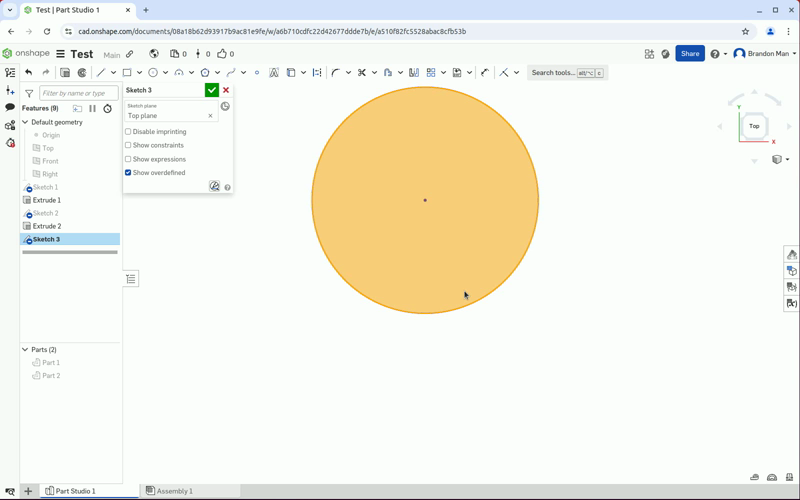
scroll(-6)
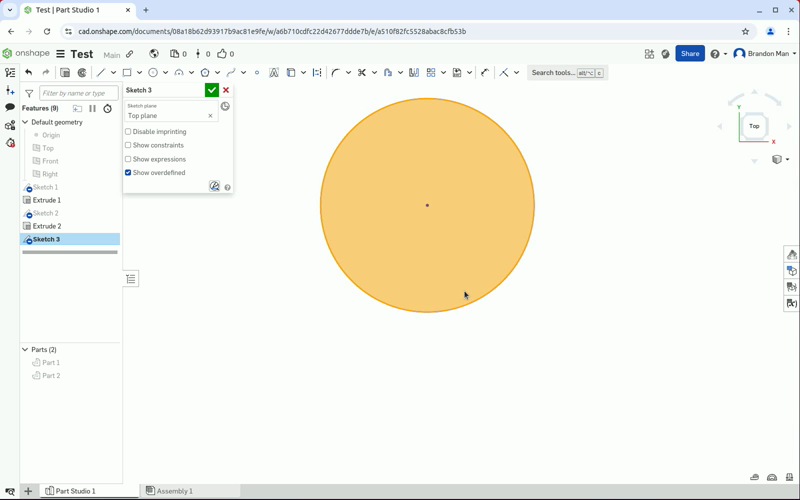
scroll(-6)
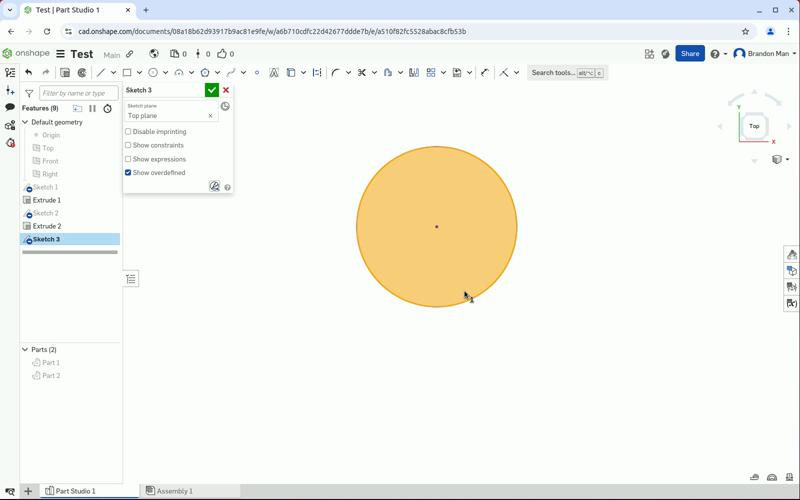
scroll(-6)
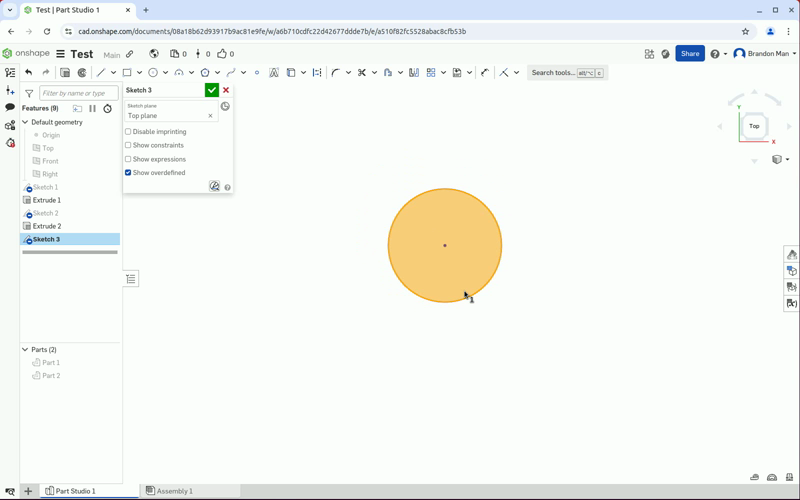
scroll(-6)
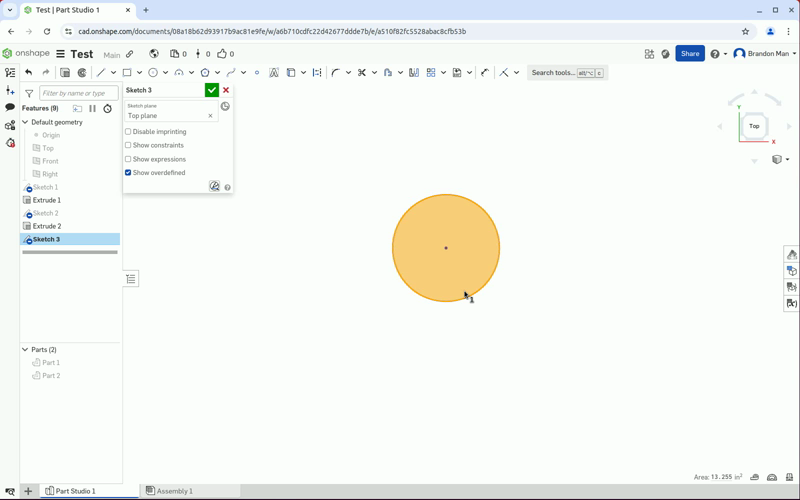
scroll(-6)
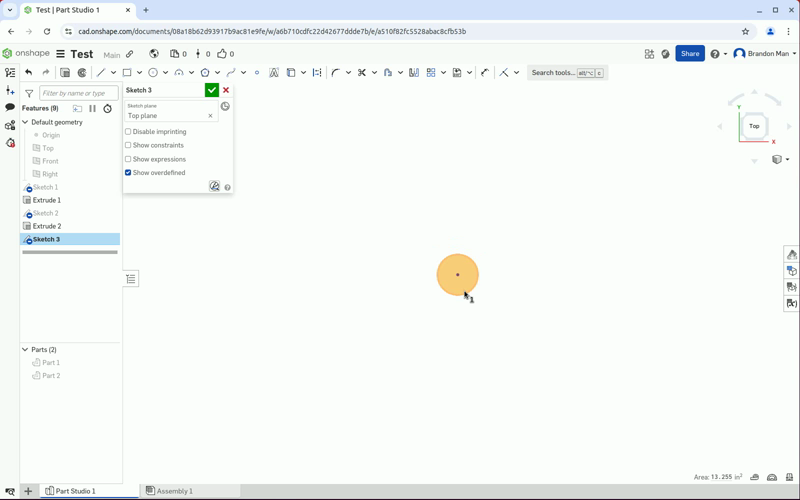
scroll(-6)
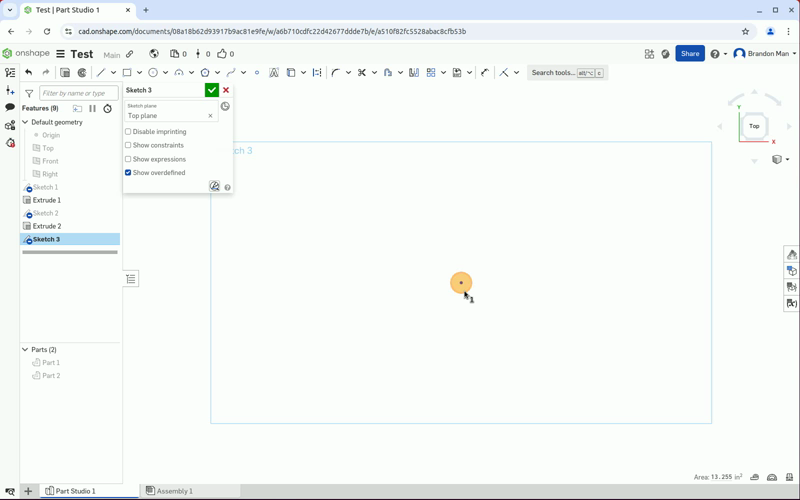
mouse_move(73, 352)
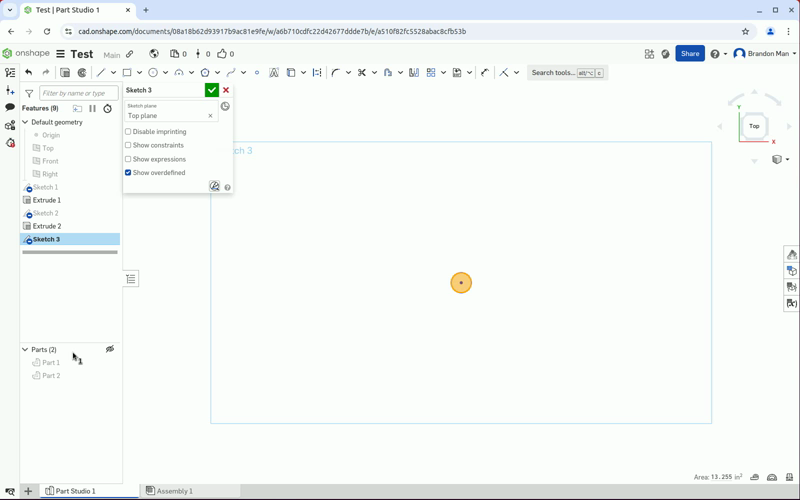
key(shift+y)
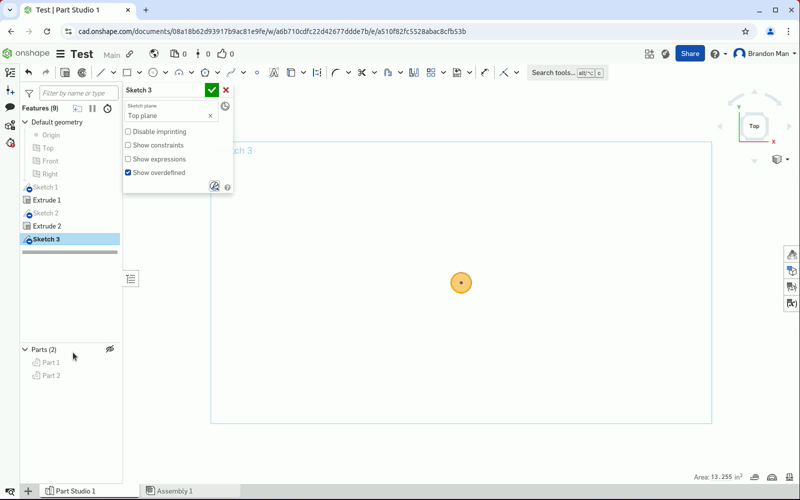
key(shift+e)
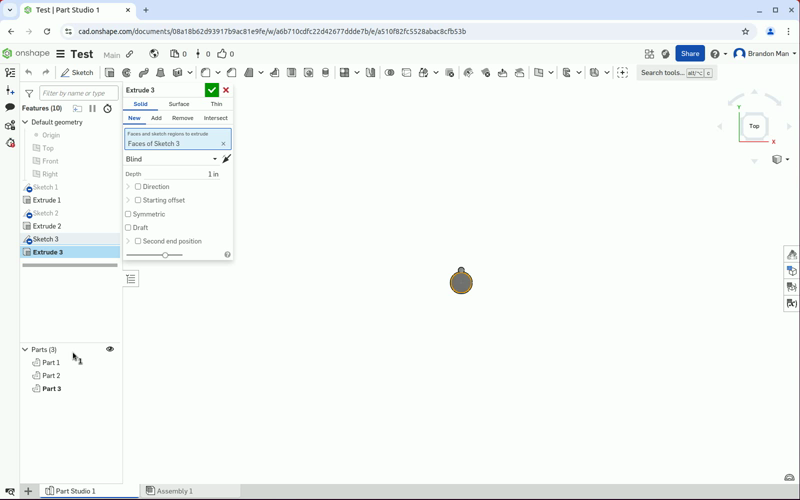
mouse_move(143, 106)
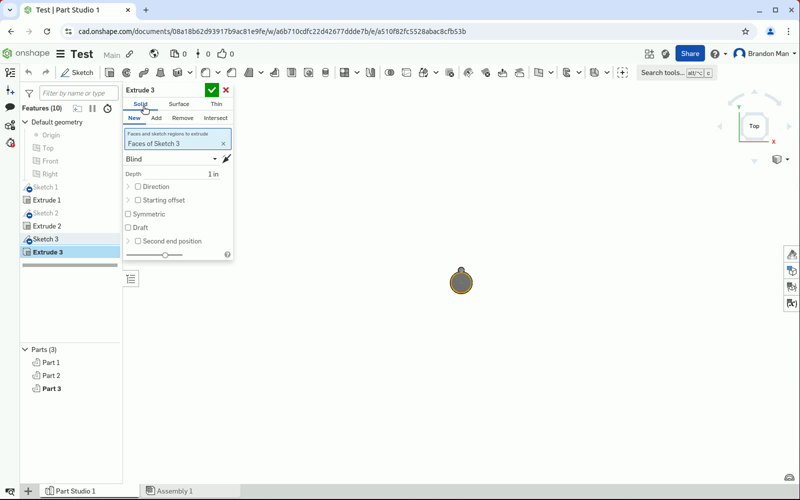
click(143, 106)
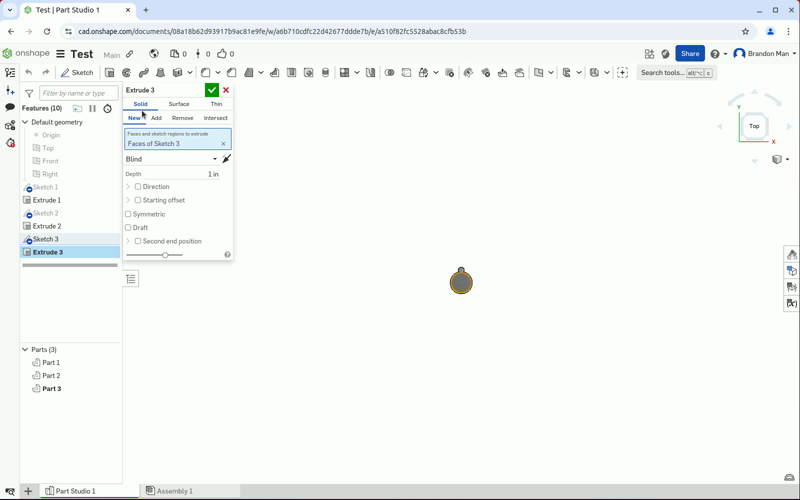
mouse_move(137, 120)
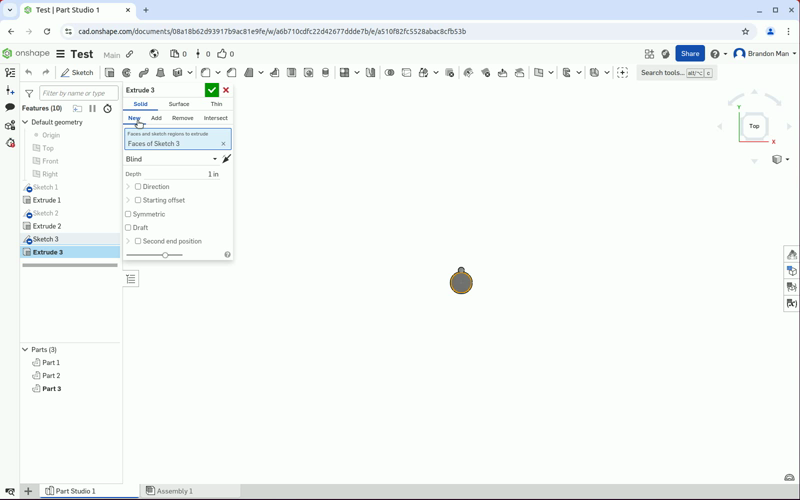
click(137, 120)
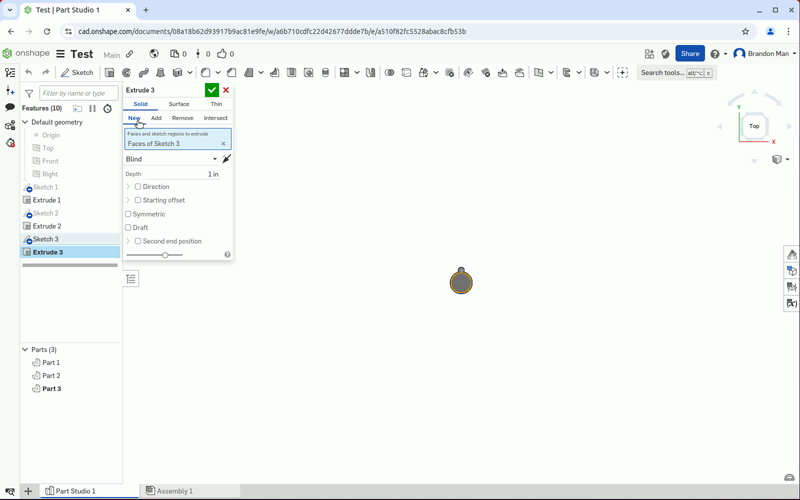
key(tab, 4)
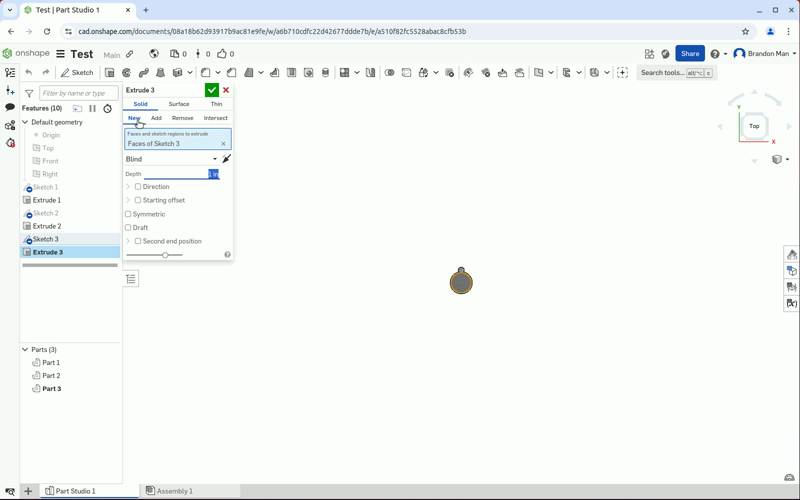
text(0.481)
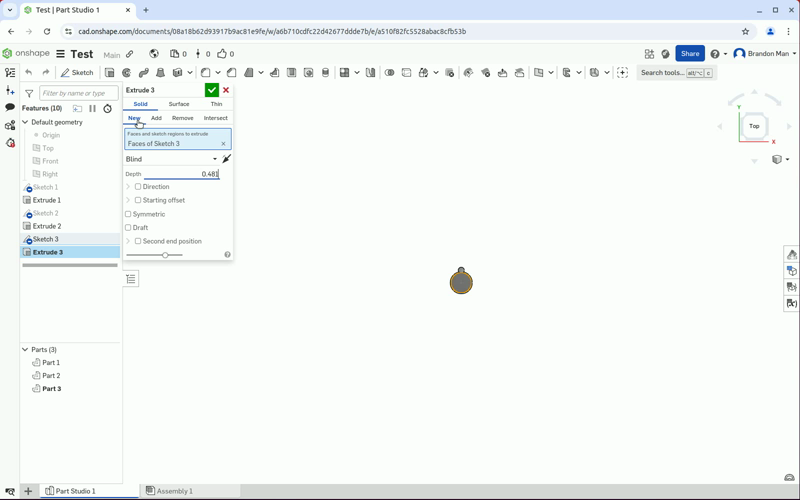
key(enter)
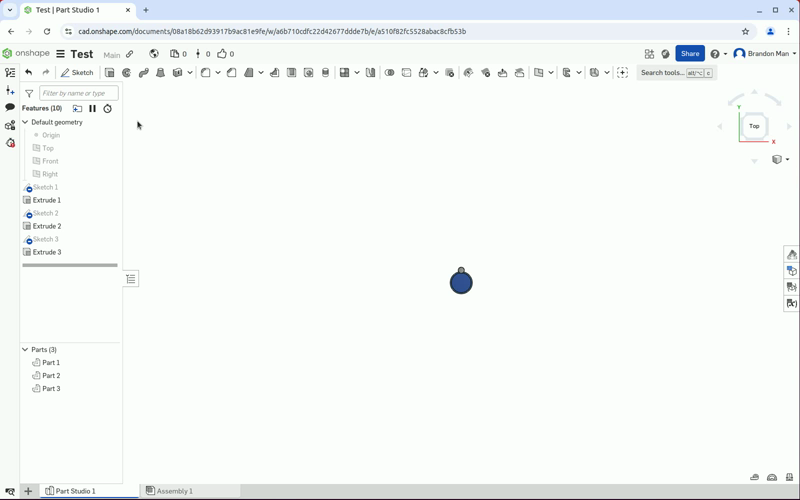
key(shift+h)
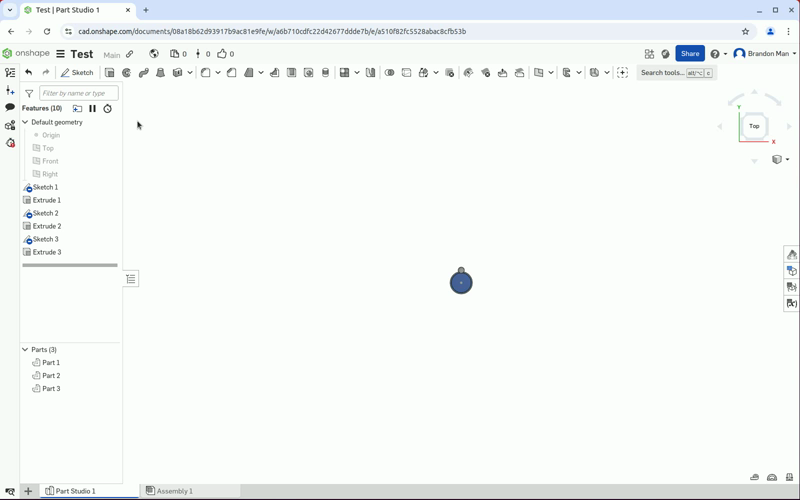
key(shift+h)
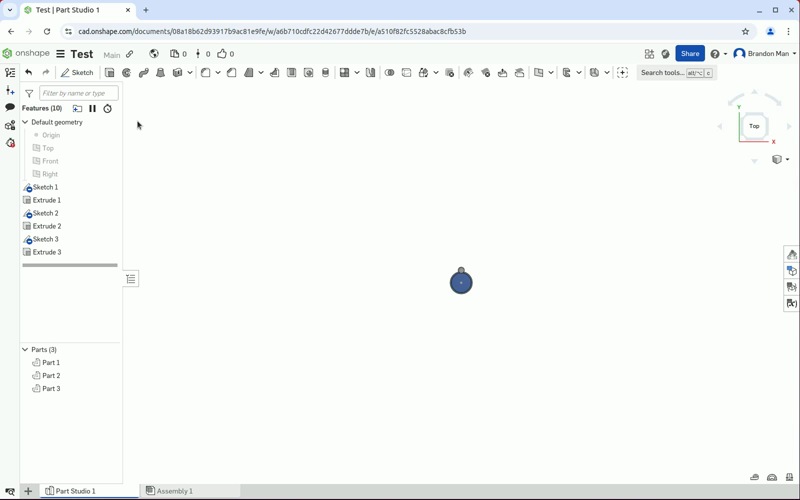
key(shift+7)
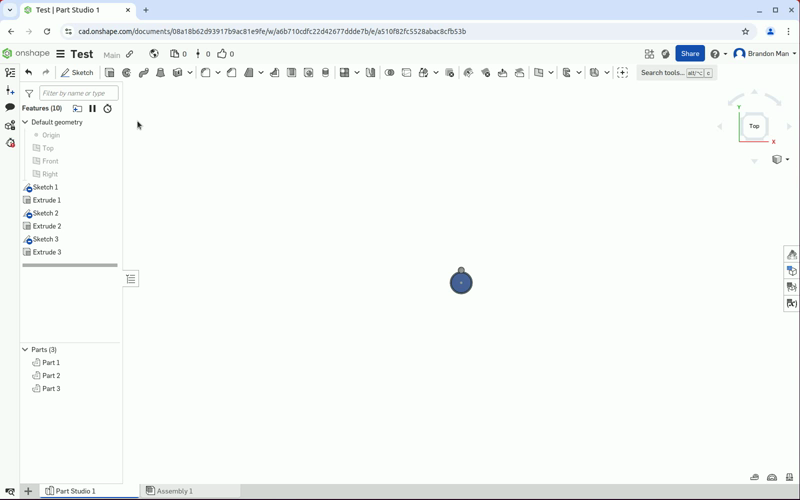
key(up, 3)
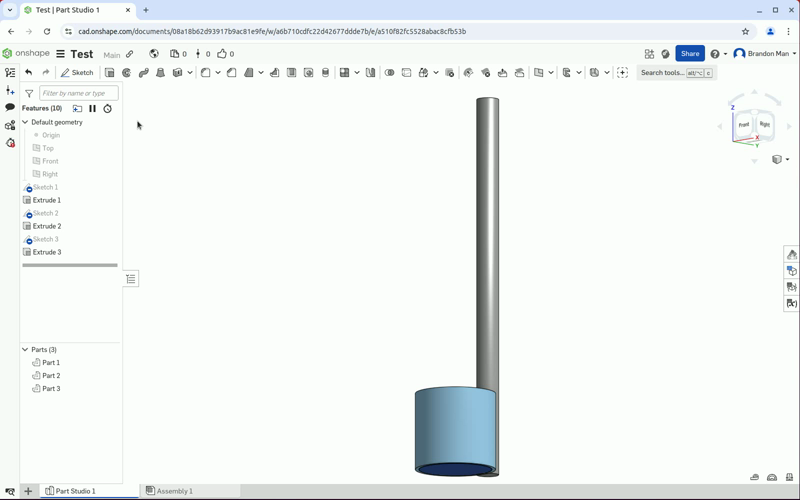
key(left, 3)
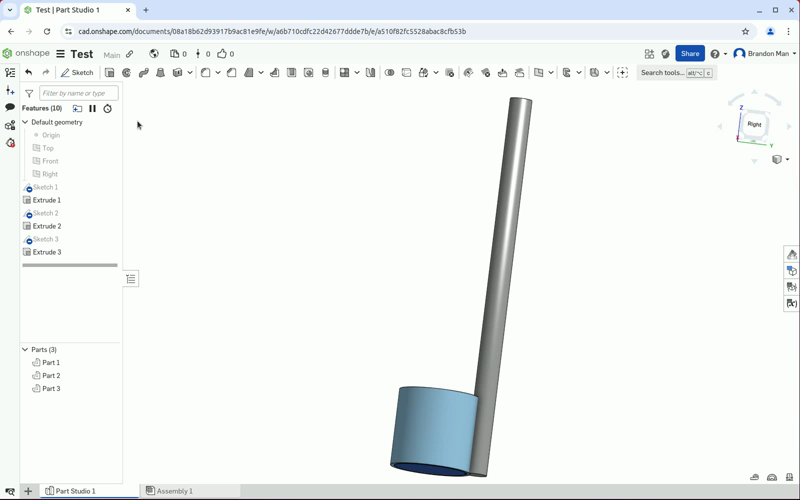
key(right, 3)
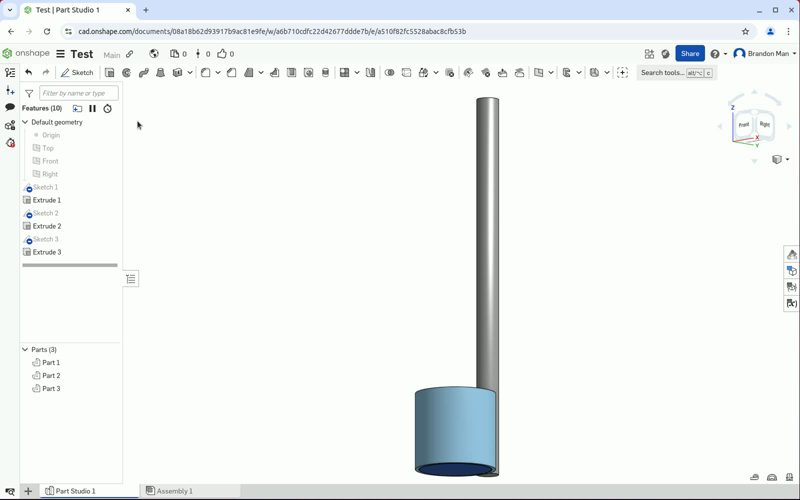
key(down, 3)
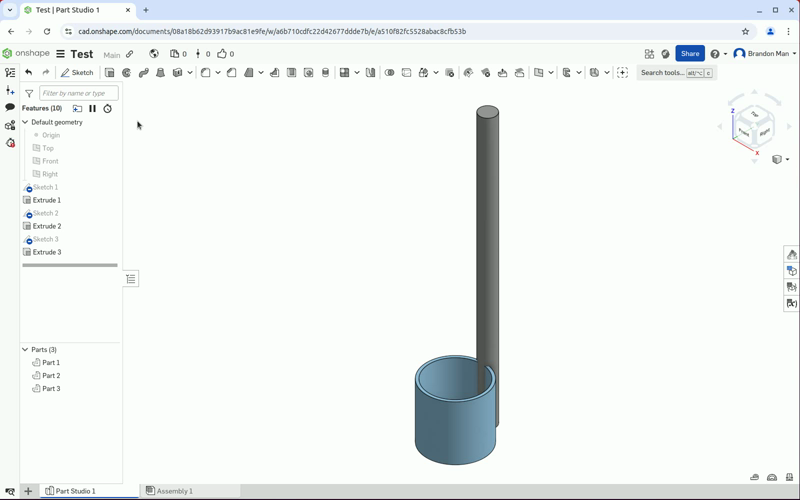
mouse_move(73, 189)
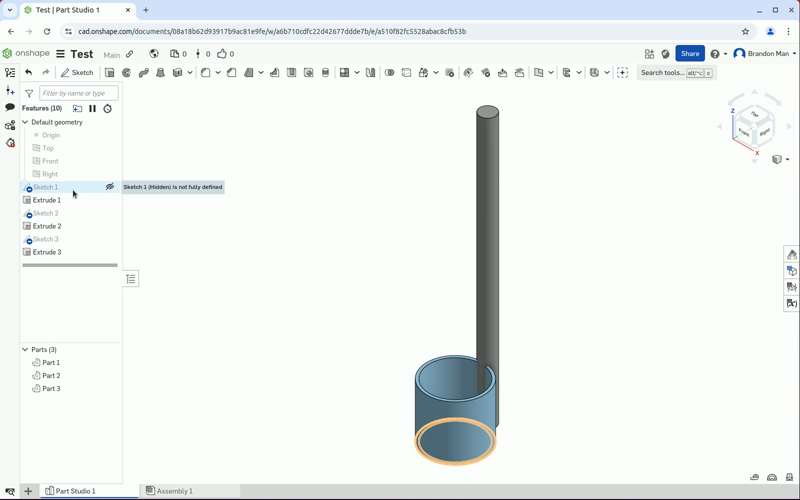
click(73, 189)